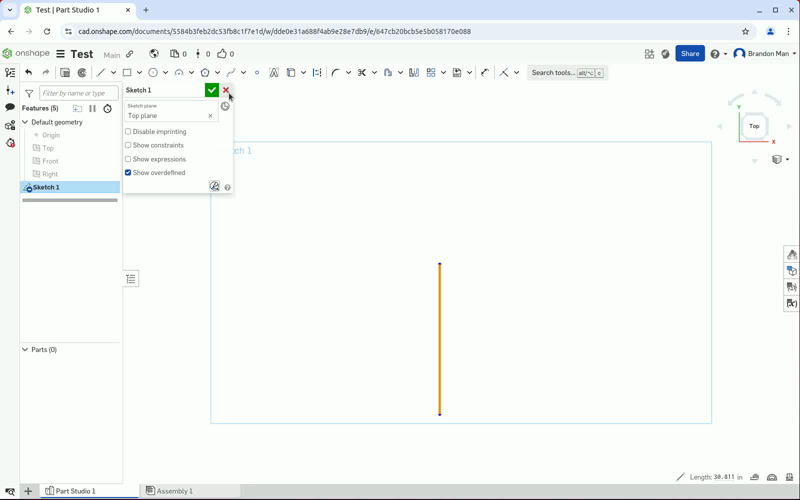
key(shift+h)
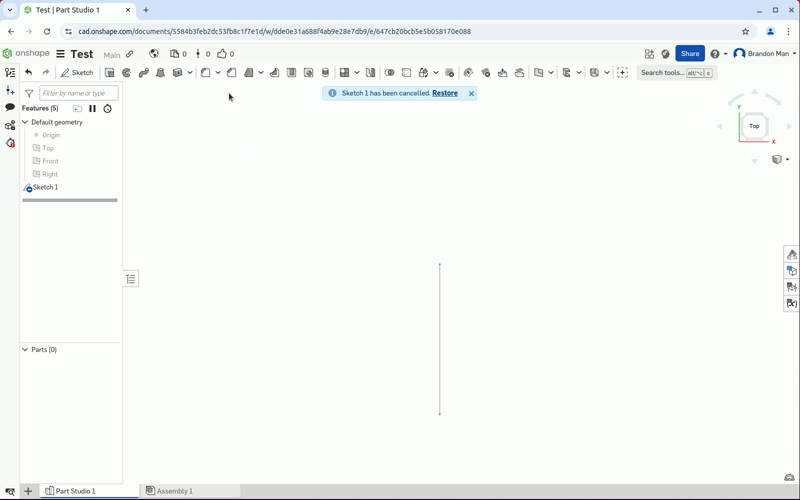
key(shift+s)
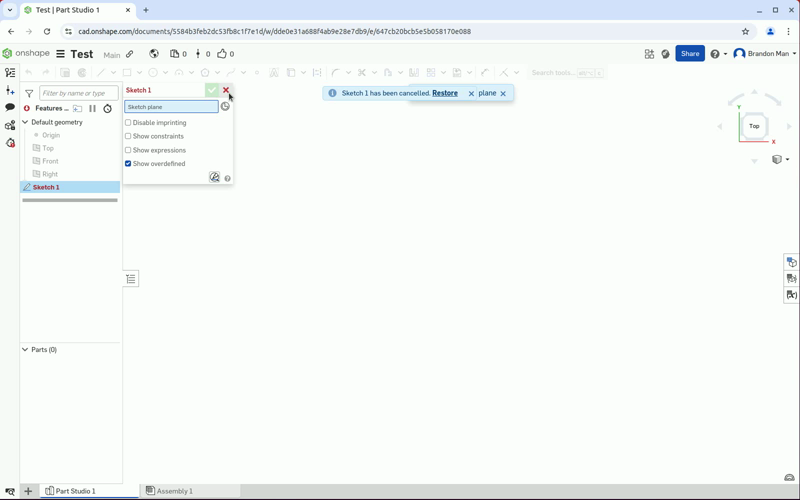
mouse_move(73, 150)
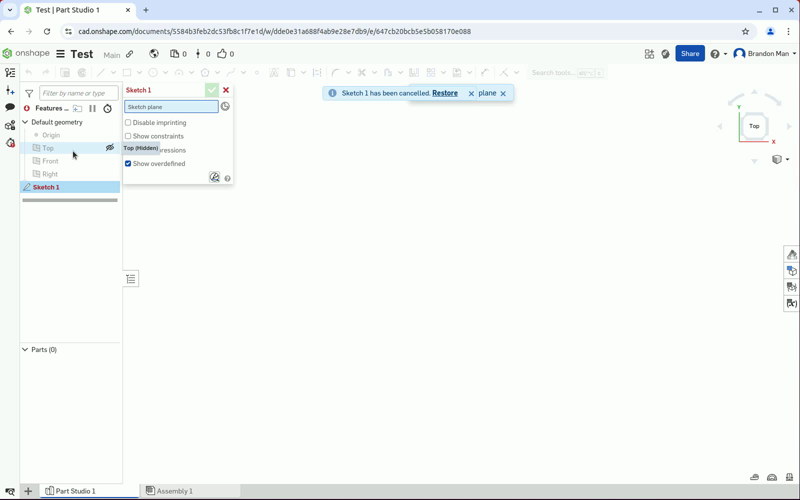
click(73, 150)
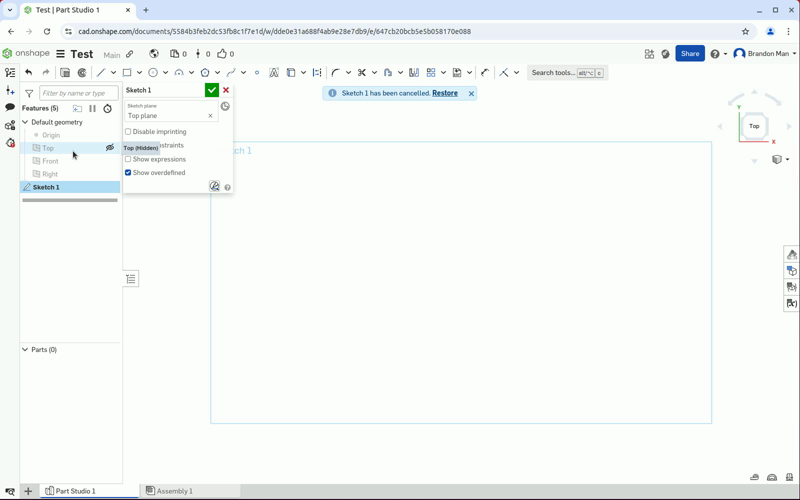
mouse_move(73, 352)
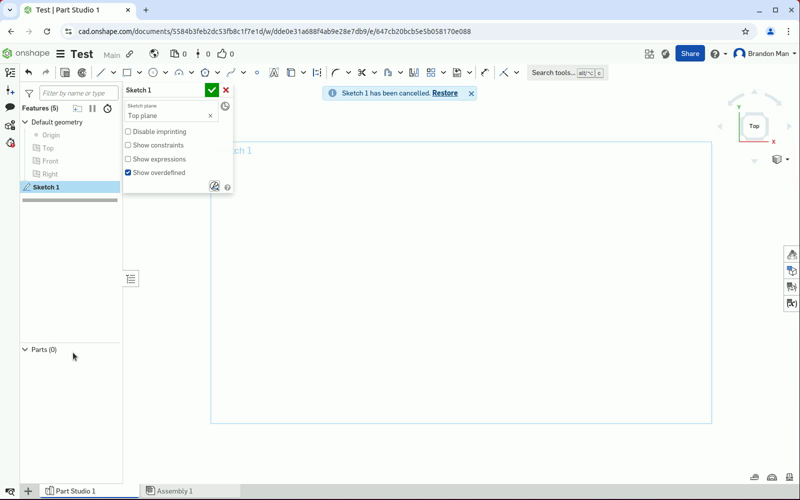
key(y)
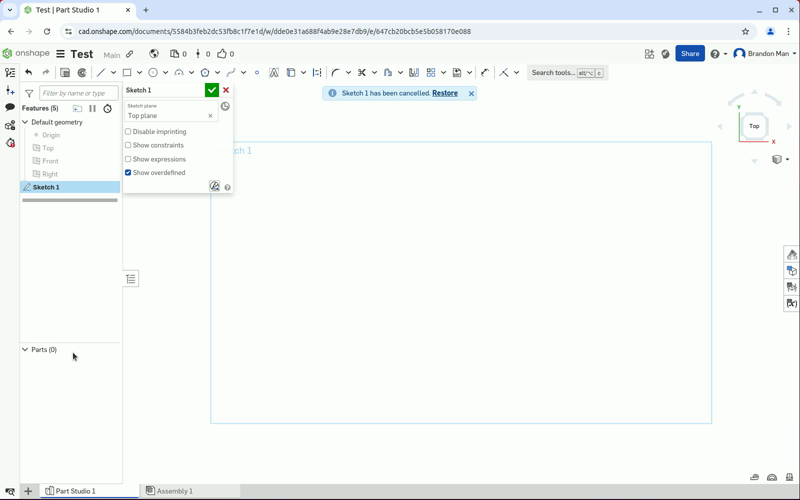
key(l)
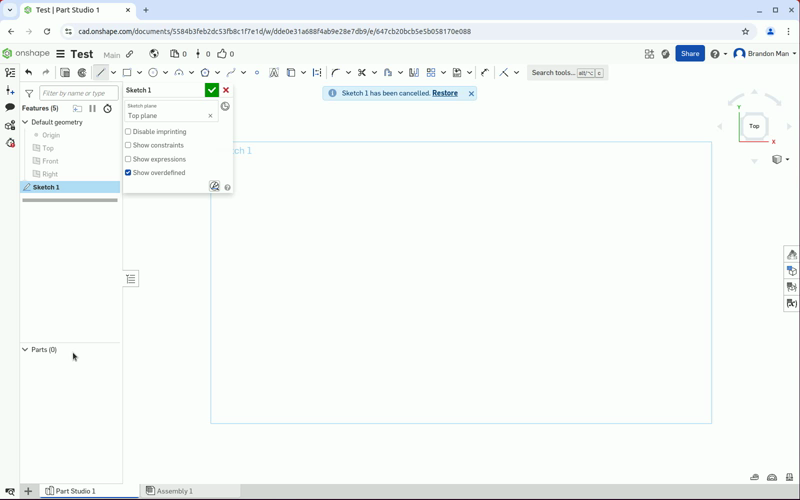
key_down(shift)
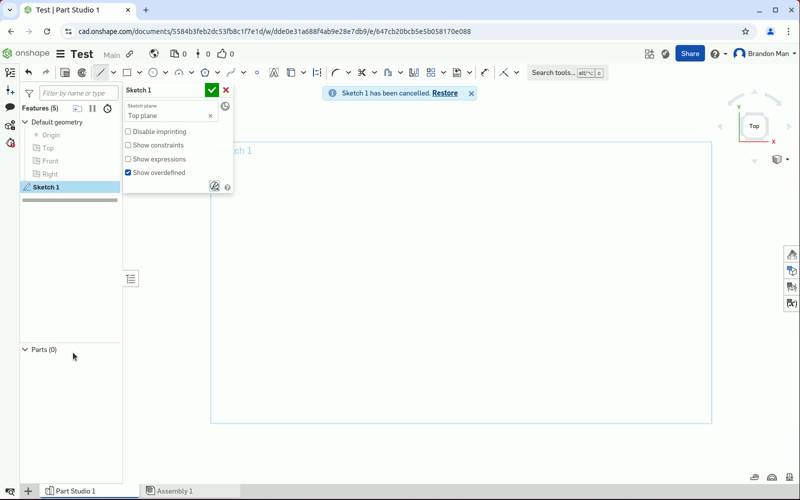
mouse_move(430, 300)
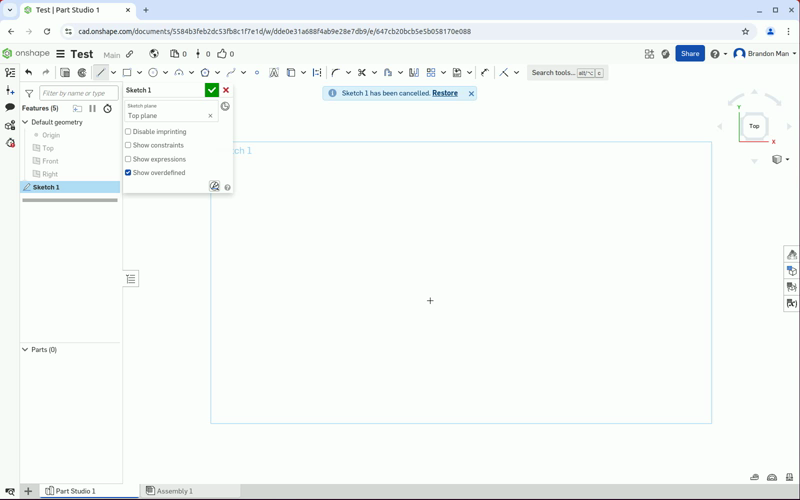
click(430, 300)
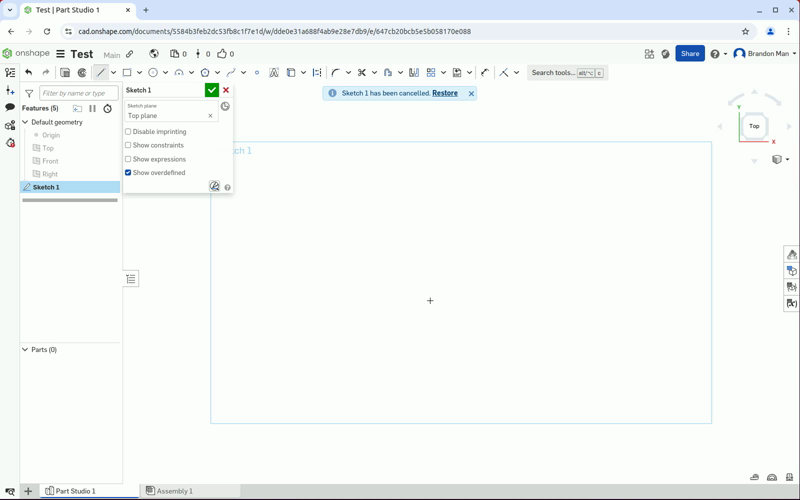
key_up(shift)
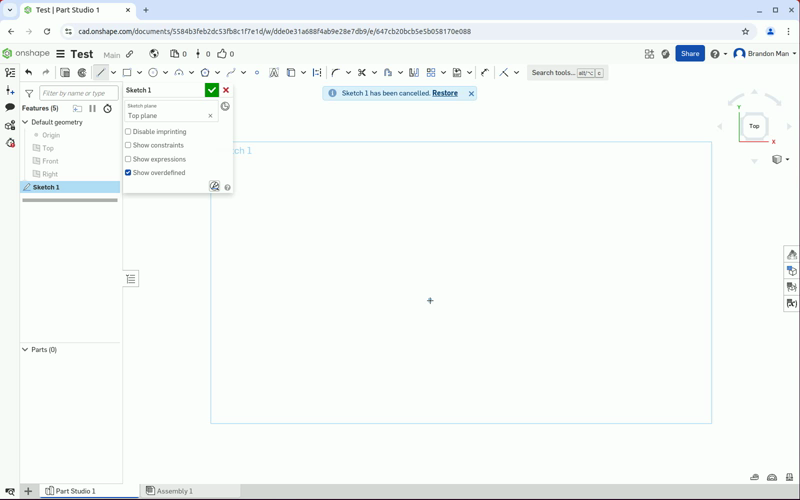
key_down(shift)
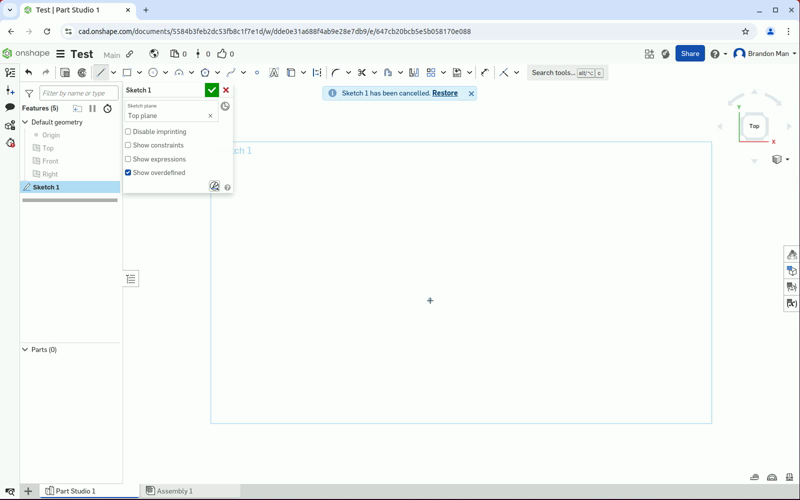
mouse_move(460, 300)
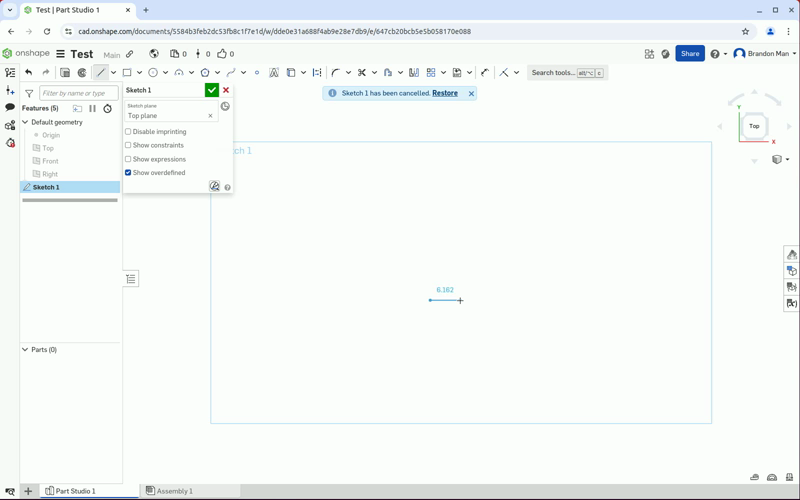
mouse_move(461, 318)
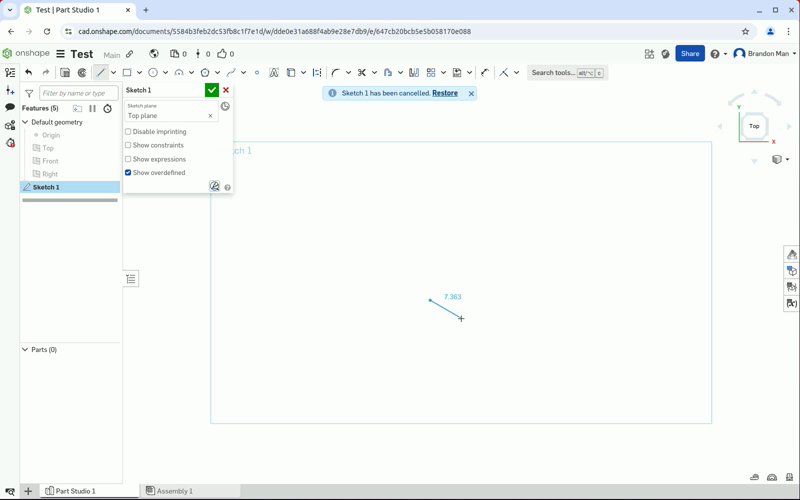
click(461, 318)
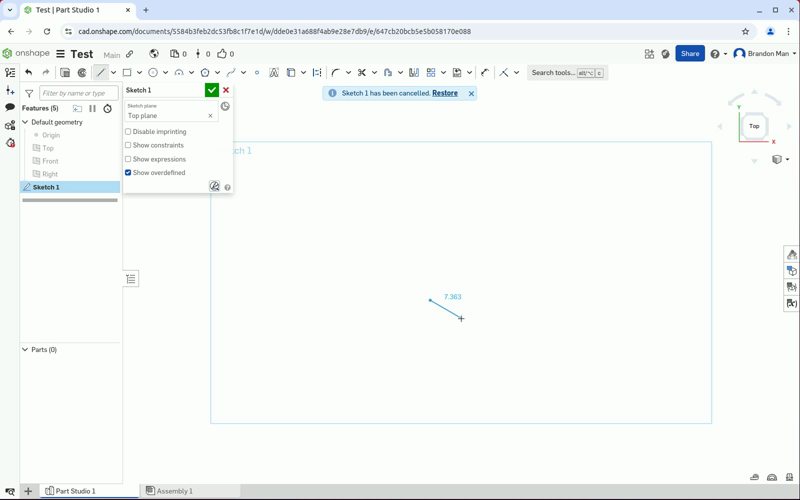
key_up(shift)
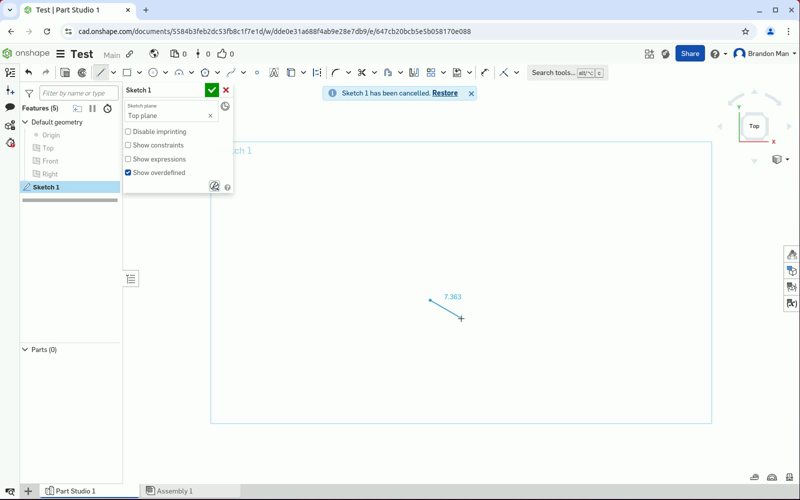
key_down(shift)
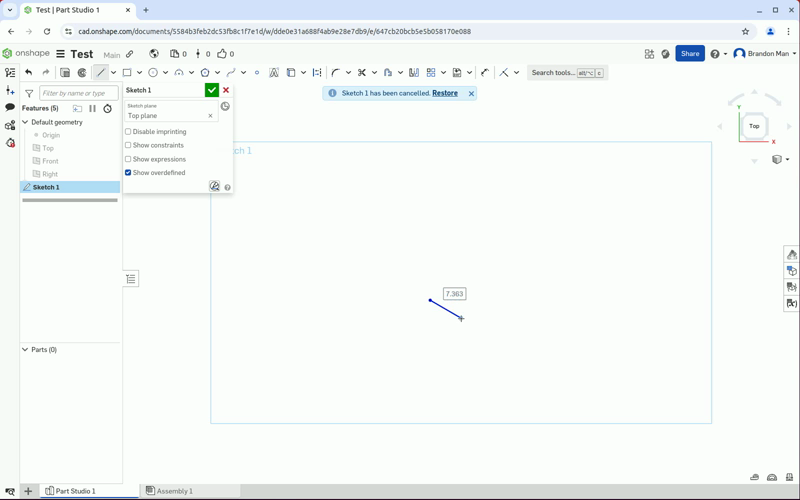
mouse_move(491, 318)
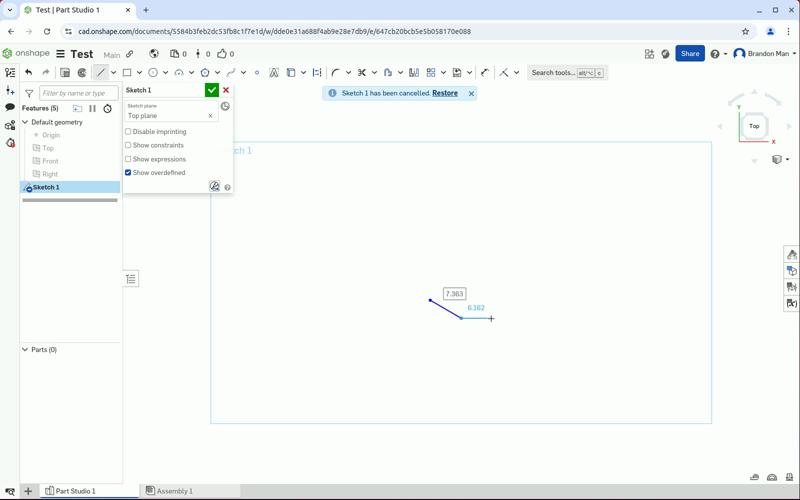
mouse_move(492, 300)
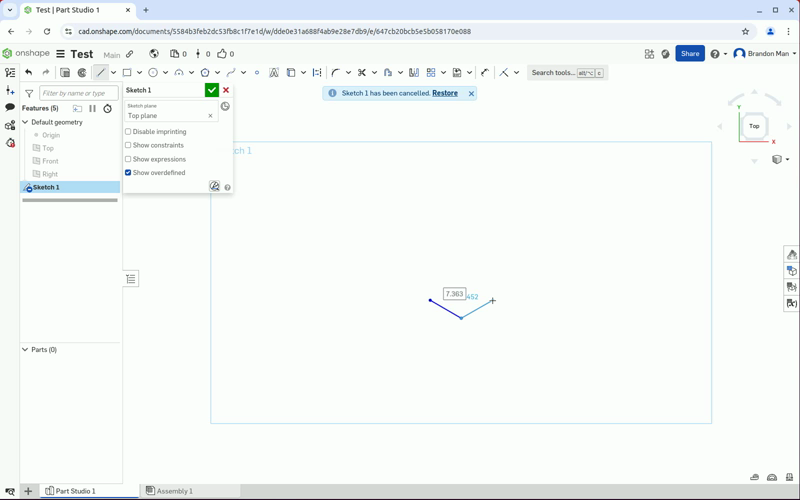
click(492, 300)
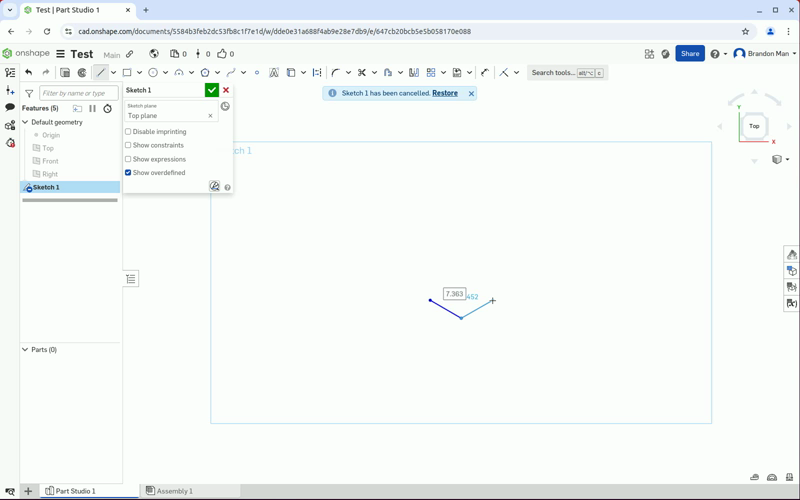
key_up(shift)
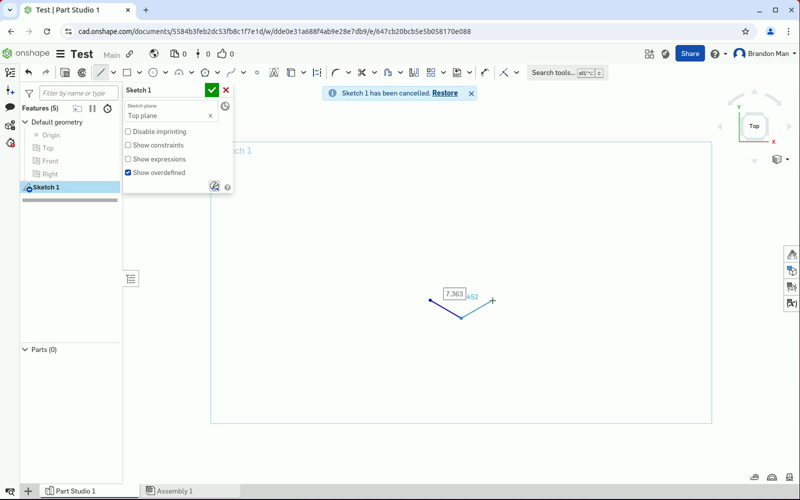
key_down(shift)
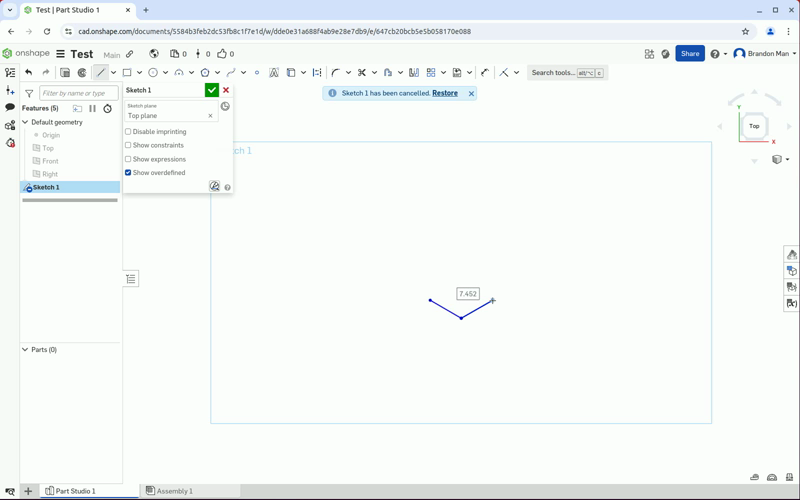
mouse_move(522, 300)
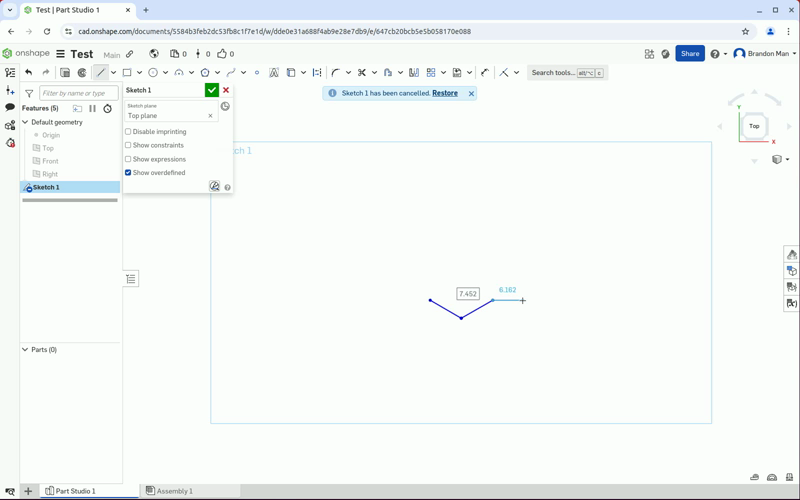
mouse_move(492, 264)
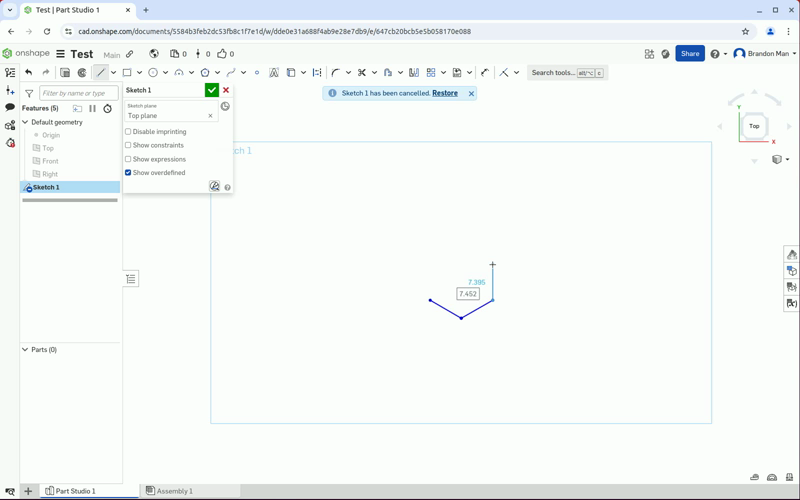
click(492, 264)
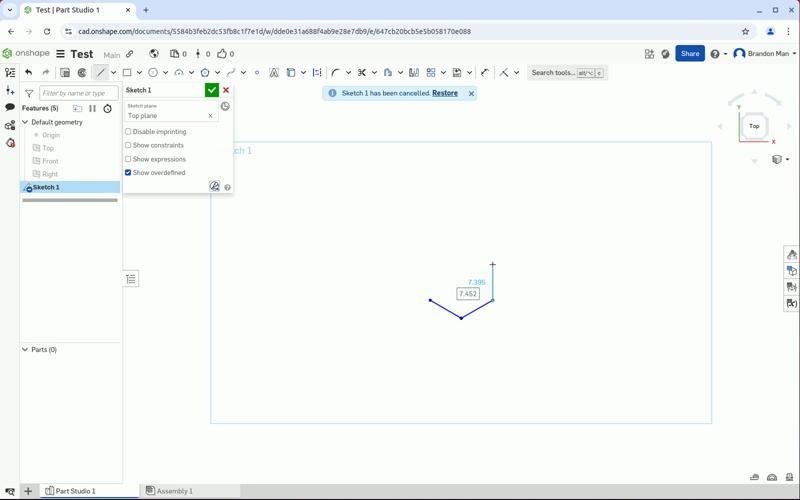
key_up(shift)
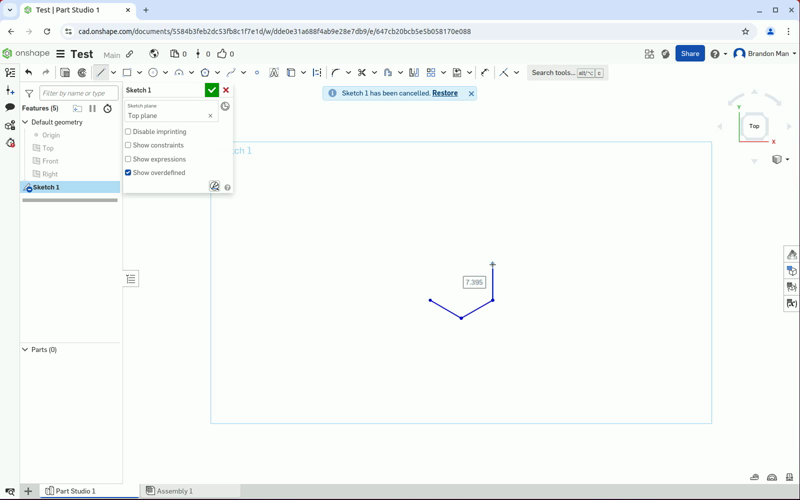
key_down(shift)
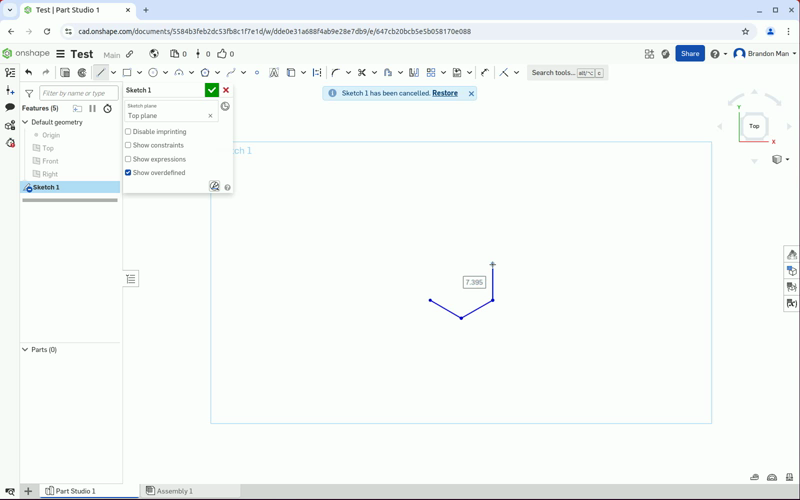
mouse_move(522, 264)
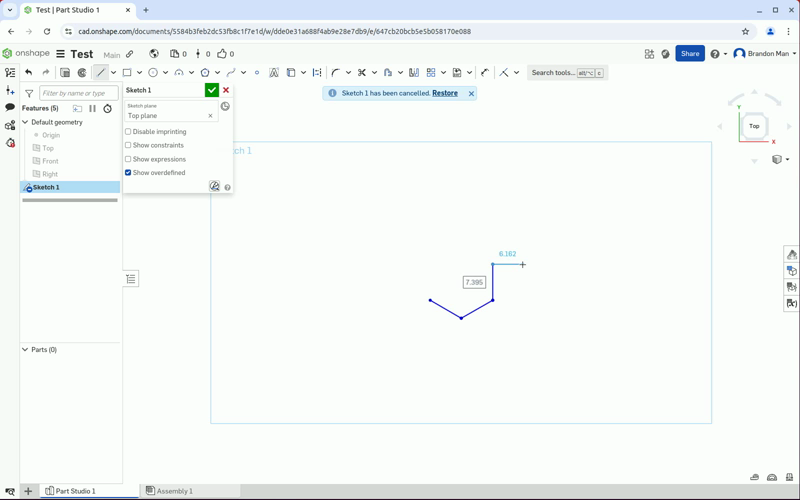
mouse_move(461, 246)
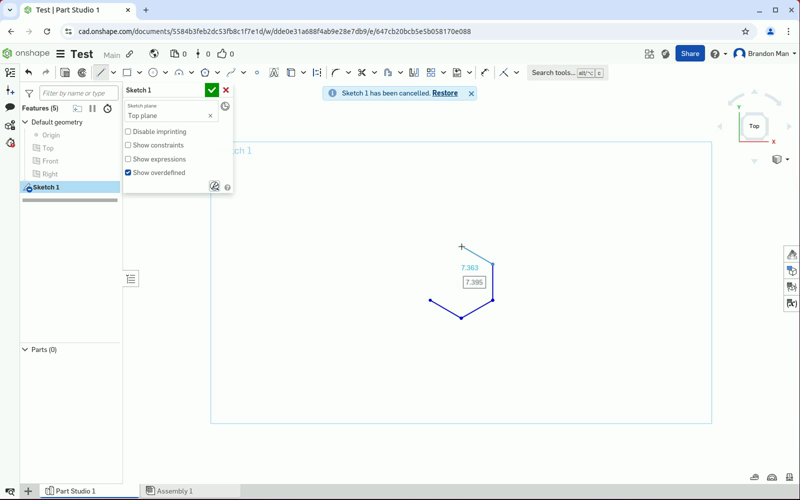
click(461, 246)
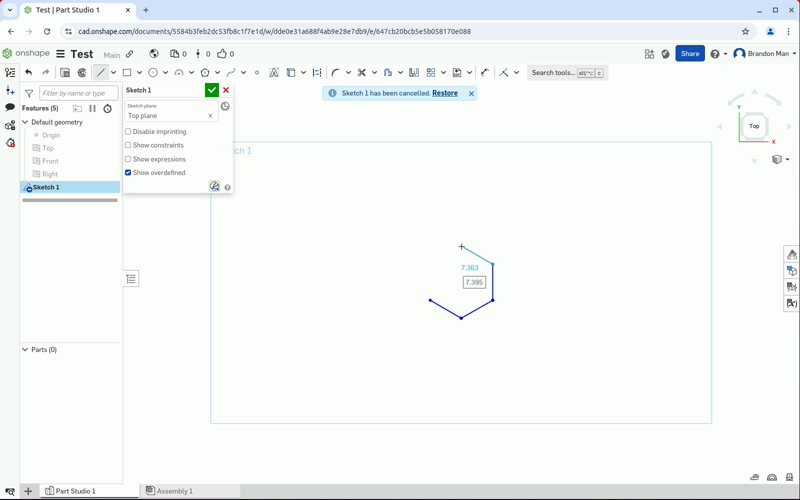
key_up(shift)
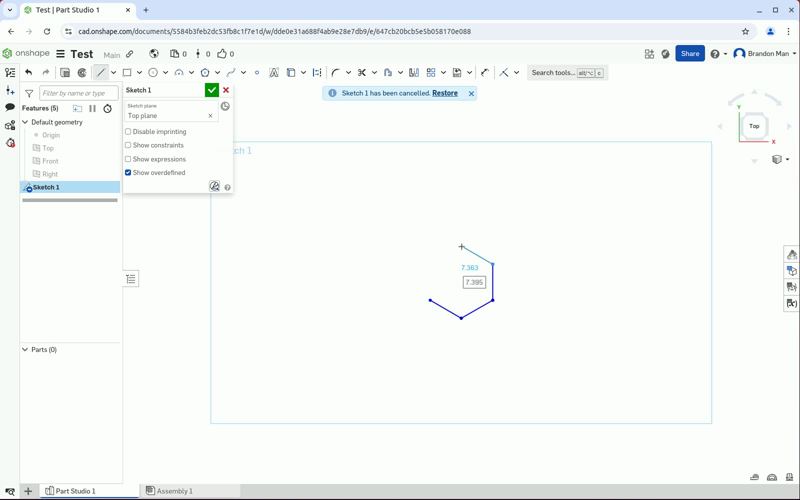
key_down(shift)
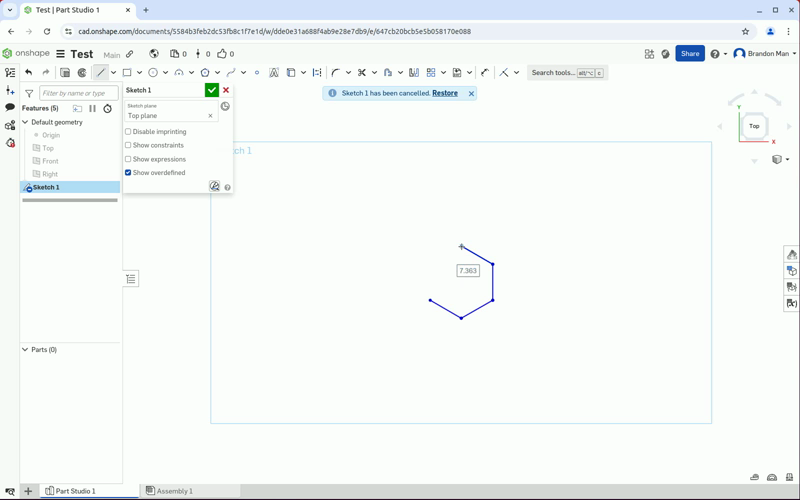
mouse_move(492, 246)
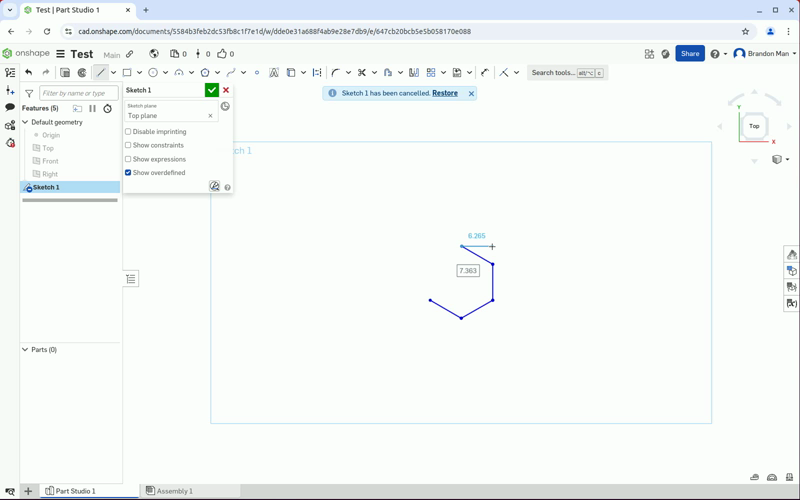
mouse_move(430, 264)
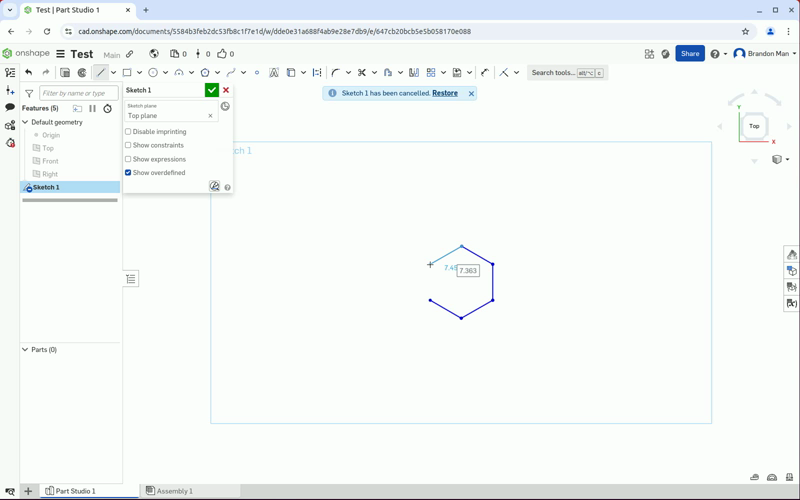
click(430, 264)
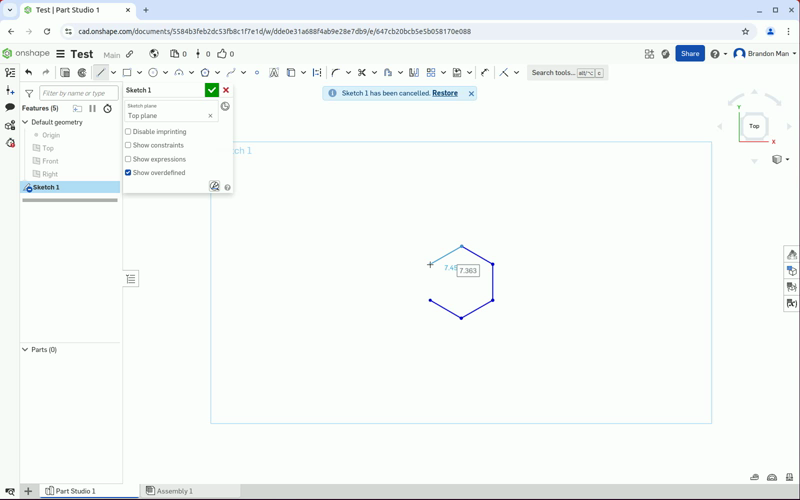
key_up(shift)
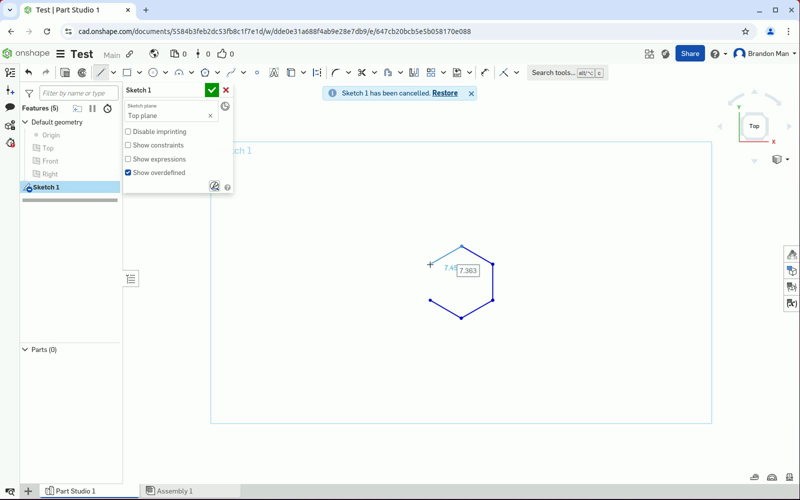
mouse_move(460, 264)
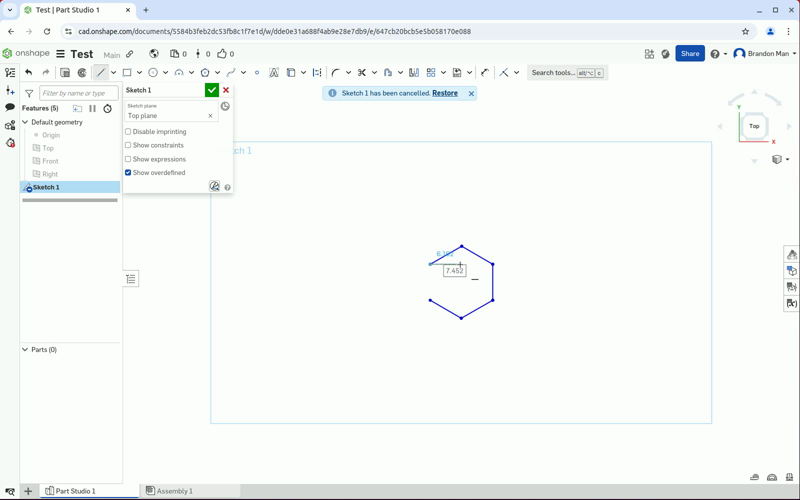
key_down(shift)
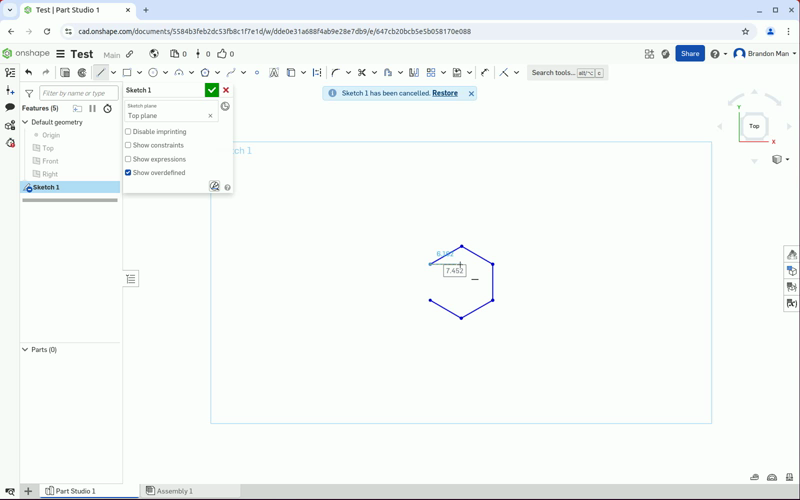
mouse_move(430, 300)
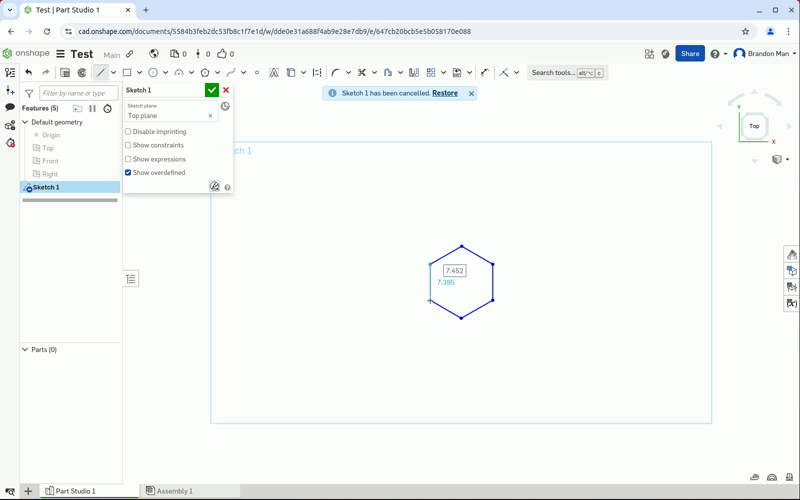
key_up(shift)
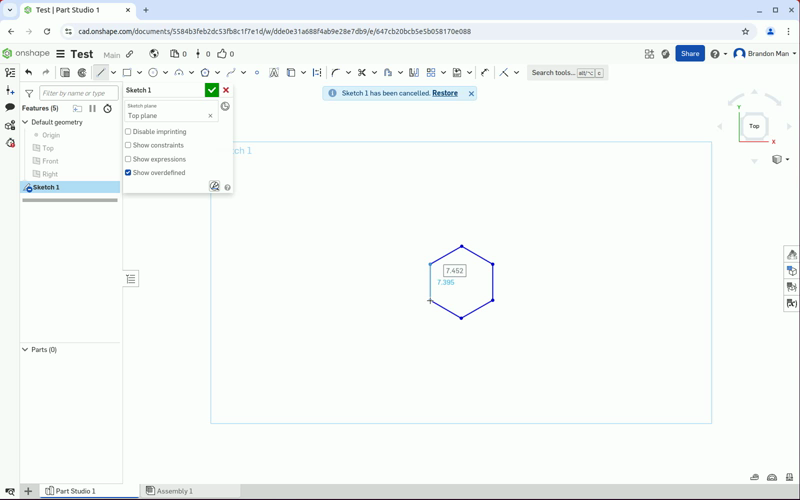
click(430, 300)
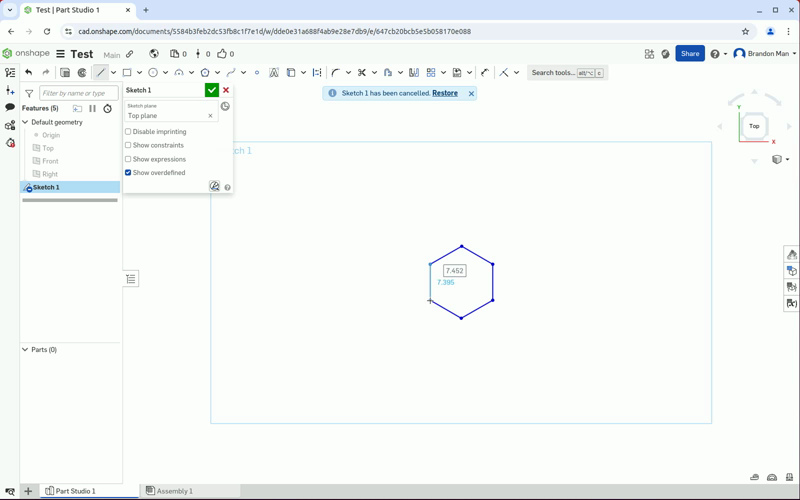
key(esc)
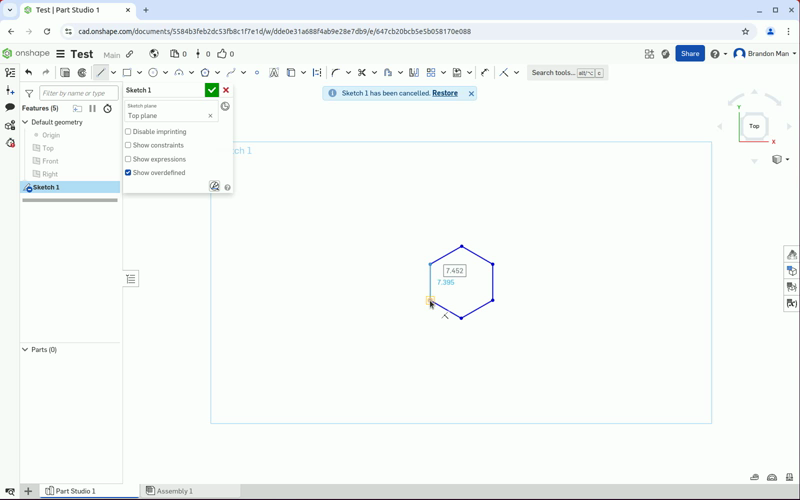
key(c)
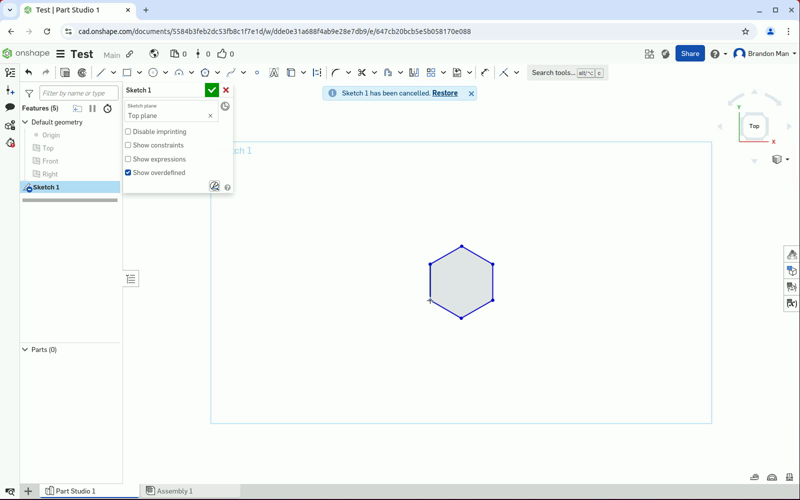
key_down(shift)
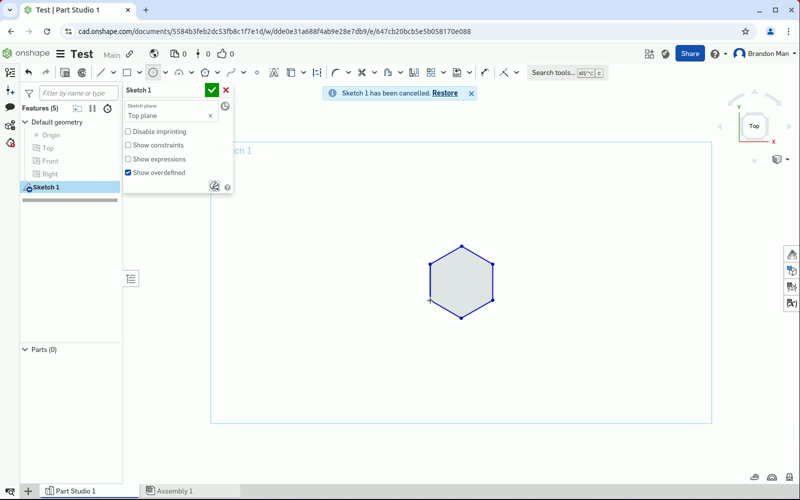
mouse_move(461, 282)
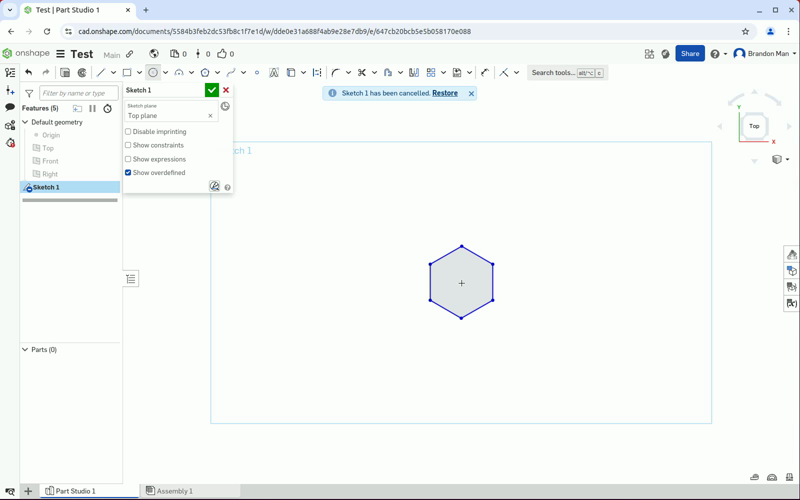
click(461, 282)
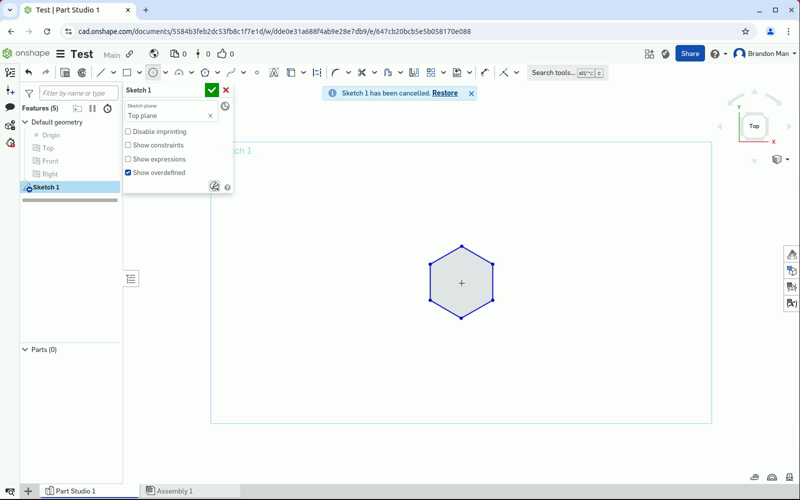
key_up(shift)
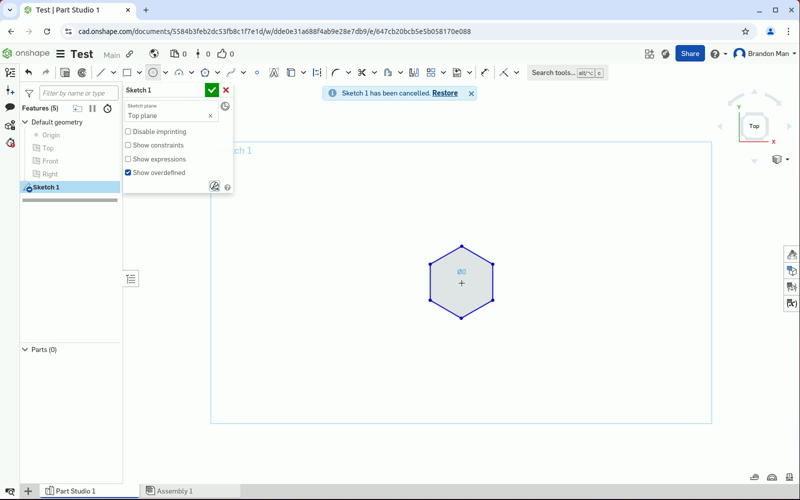
mouse_move(486, 282)
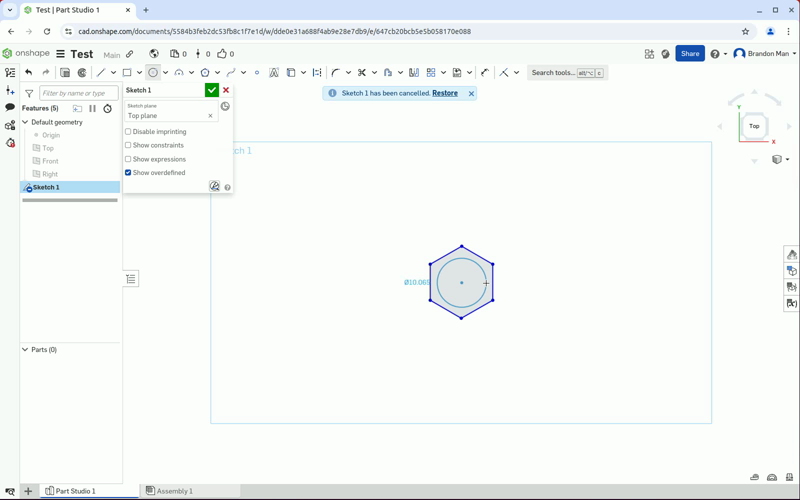
click(486, 282)
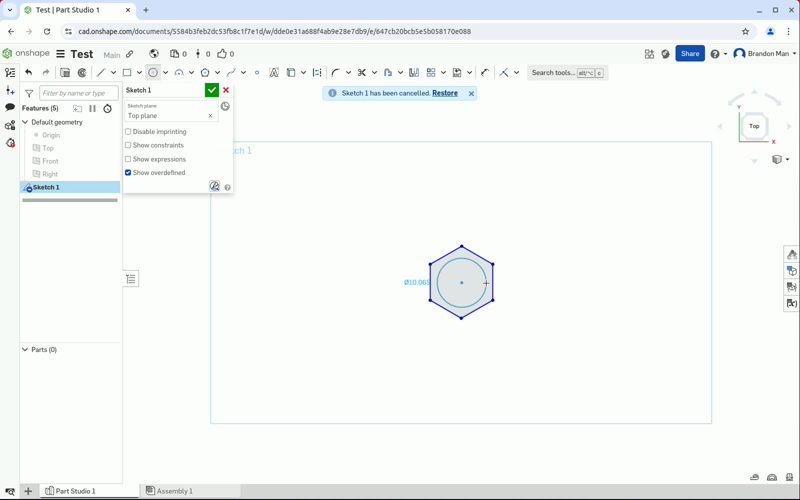
key(esc)
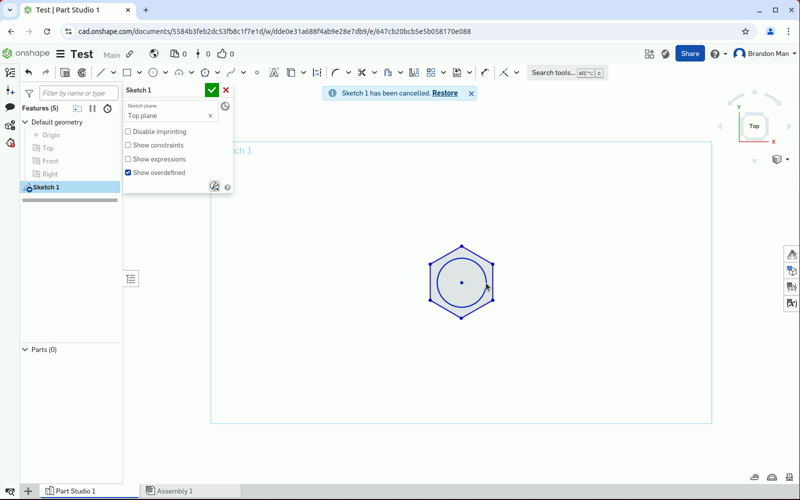
mouse_move(478, 262)
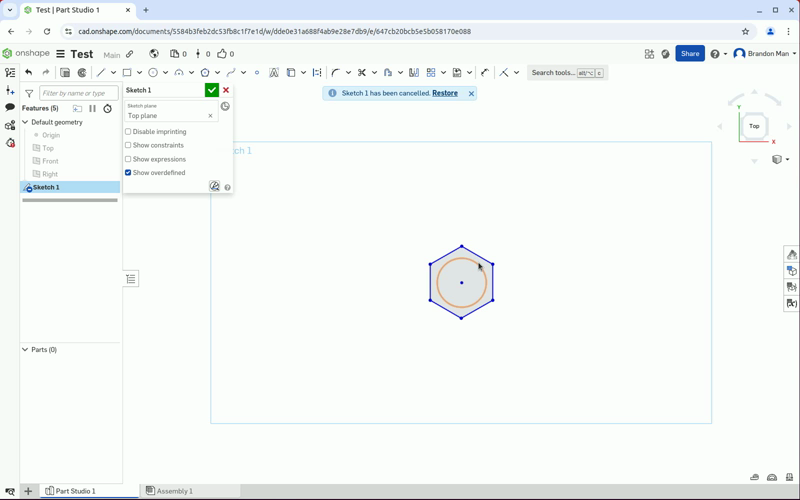
scroll(6)
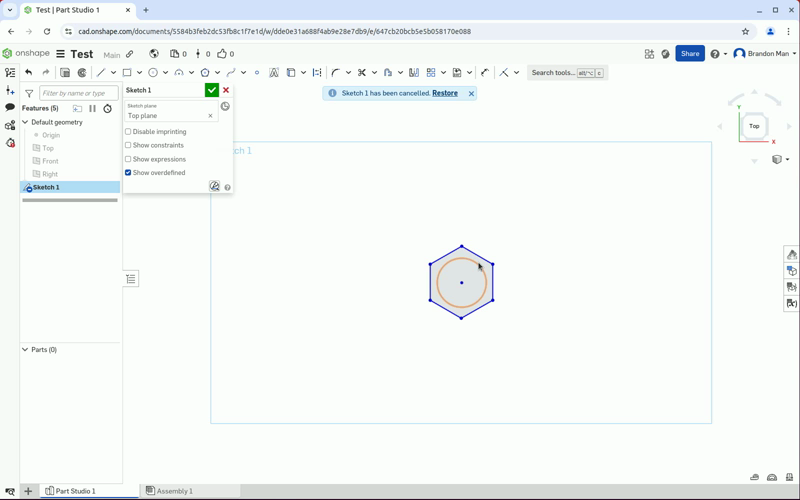
scroll(6)
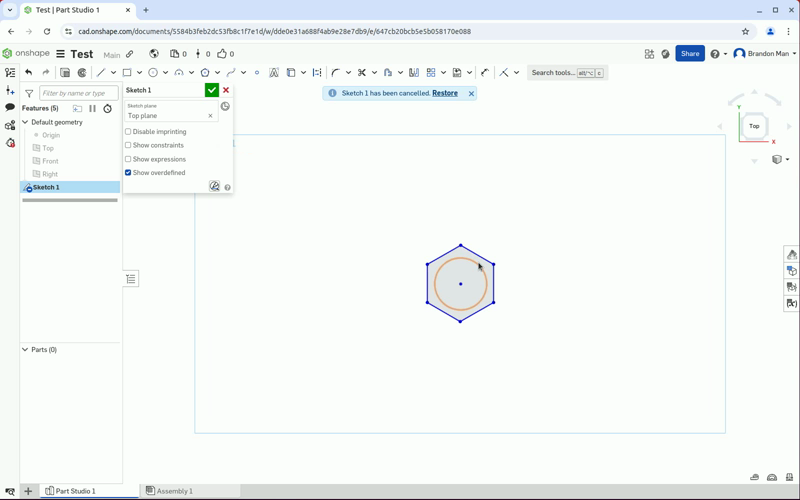
scroll(6)
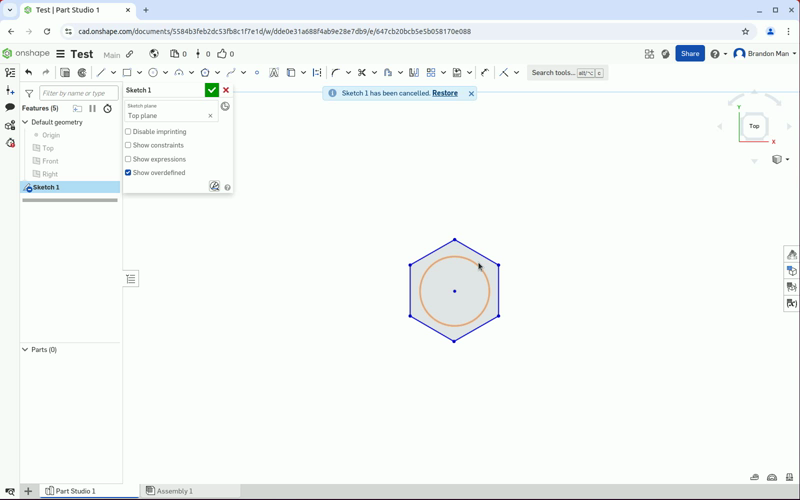
scroll(6)
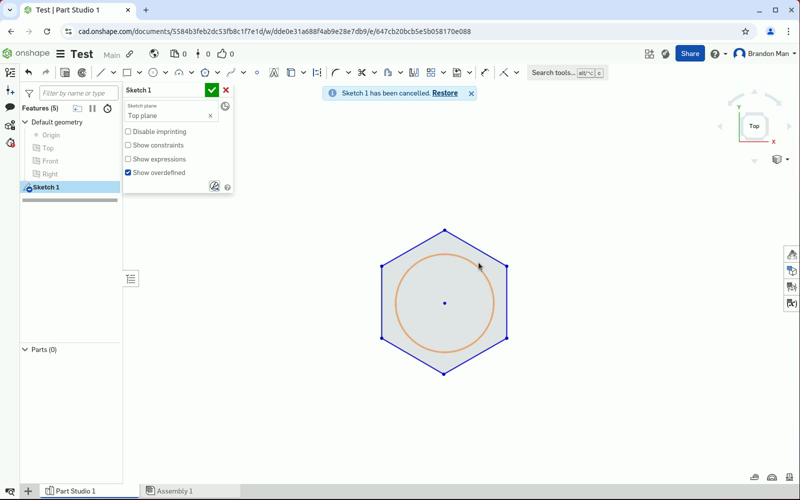
scroll(6)
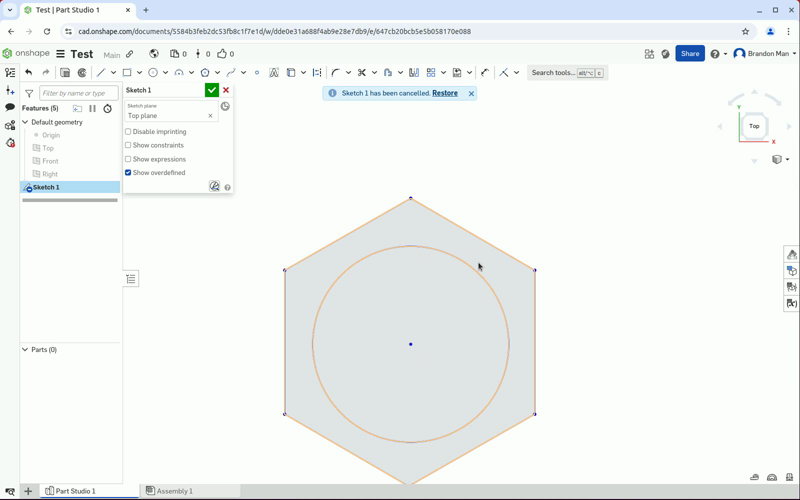
scroll(6)
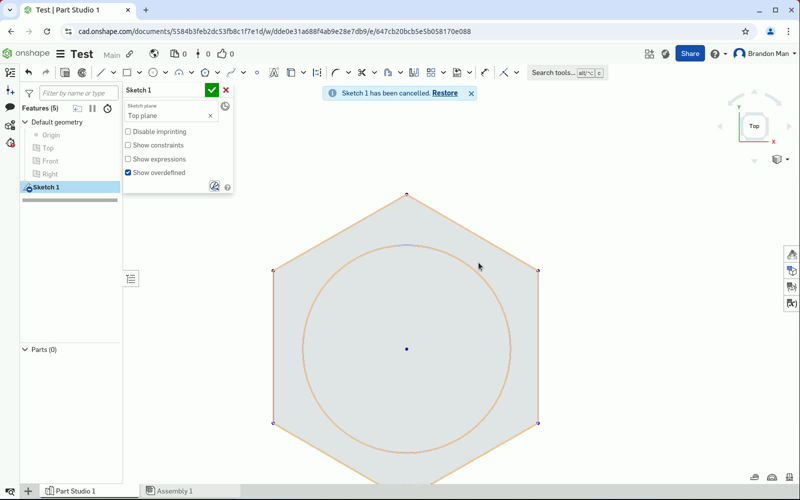
scroll(6)
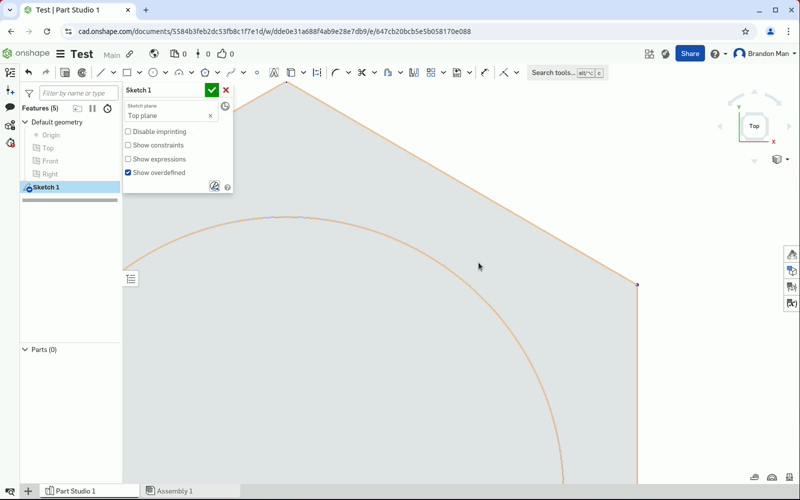
click(478, 262)
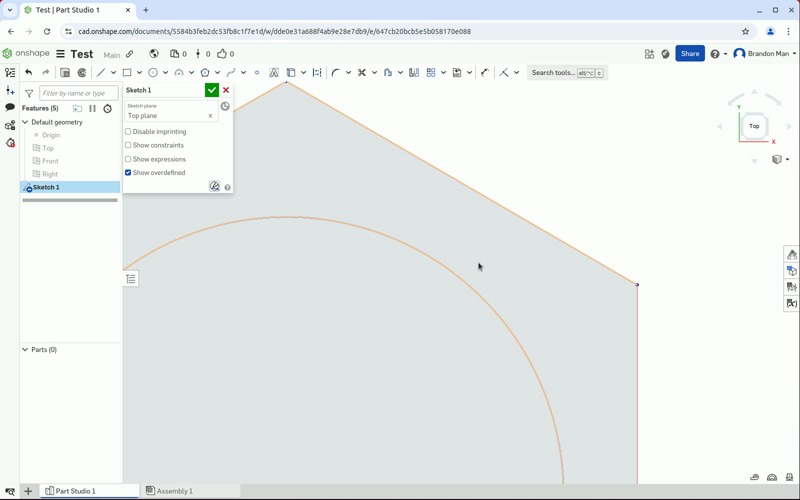
scroll(-6)
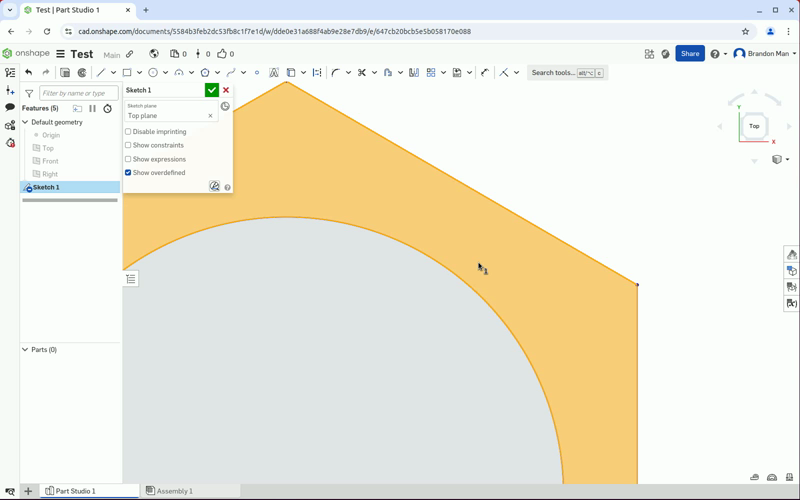
scroll(-6)
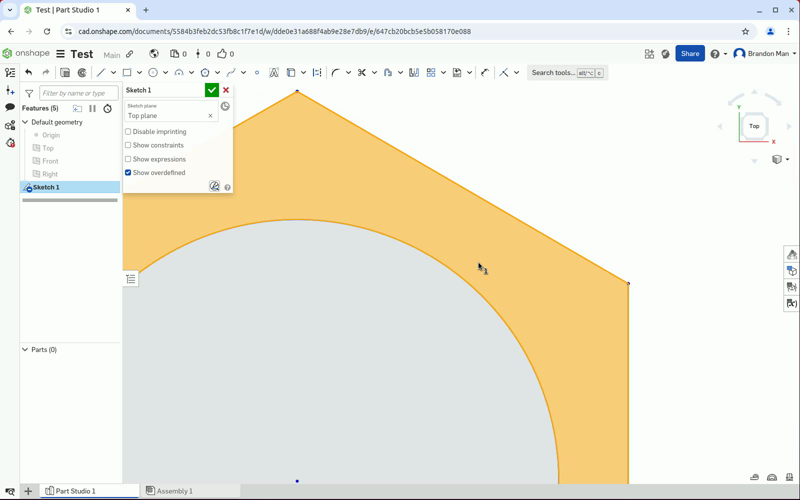
scroll(-6)
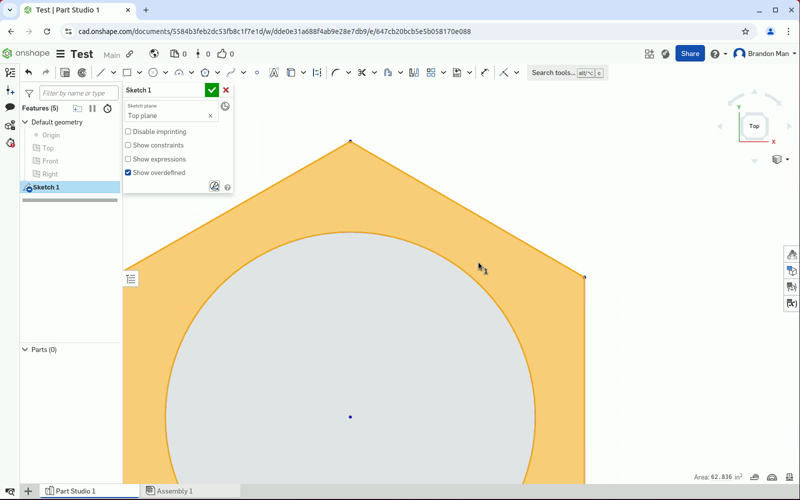
scroll(-6)
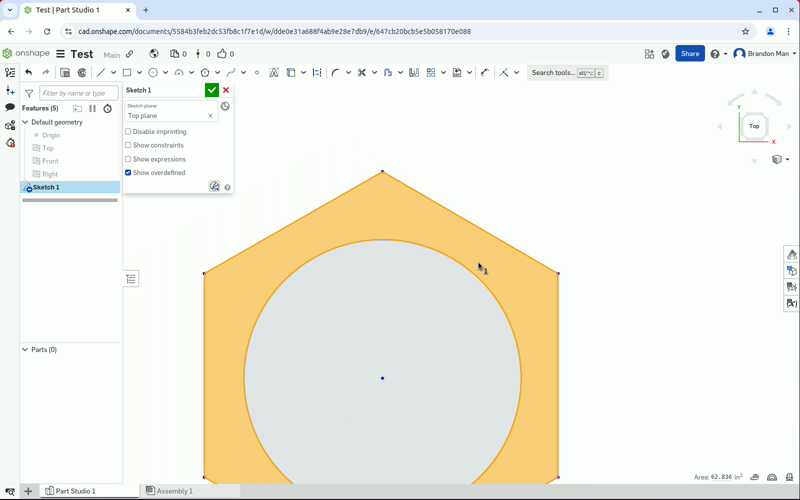
scroll(-6)
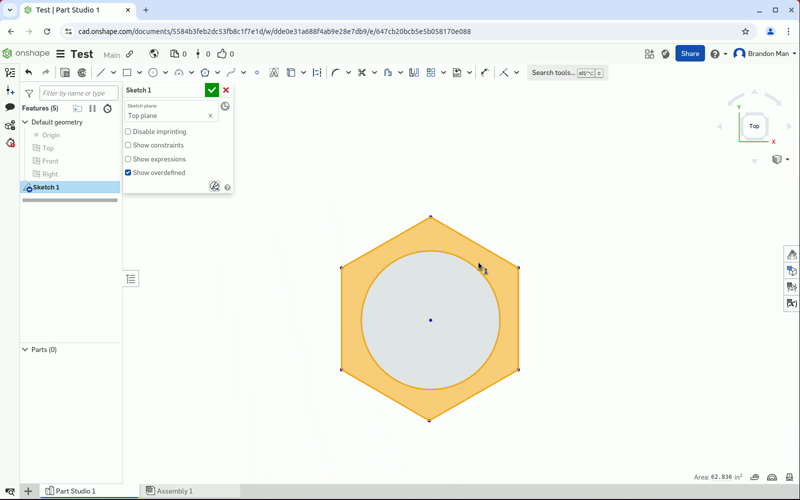
scroll(-6)
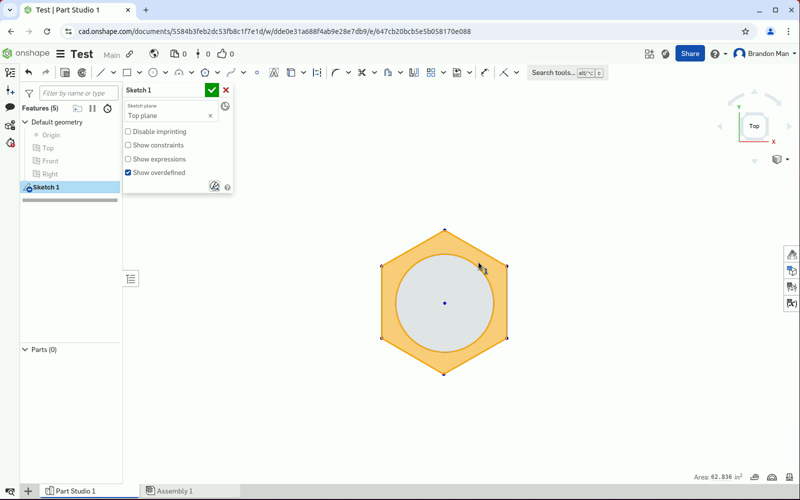
scroll(-6)
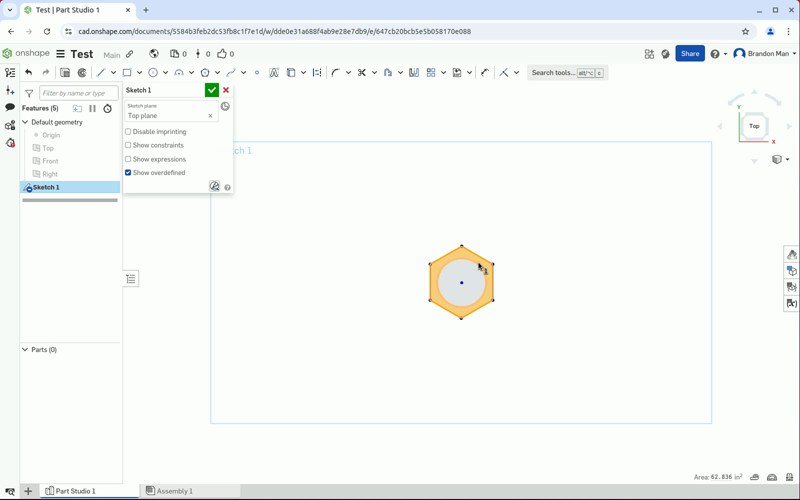
mouse_move(73, 352)
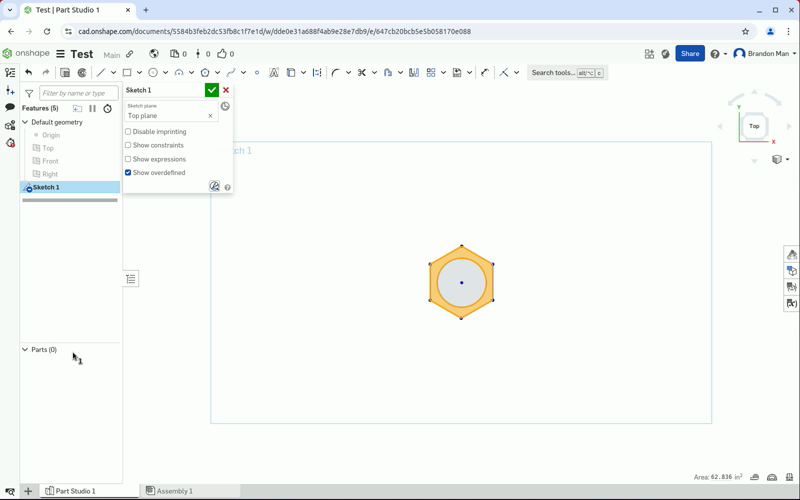
key(shift+y)
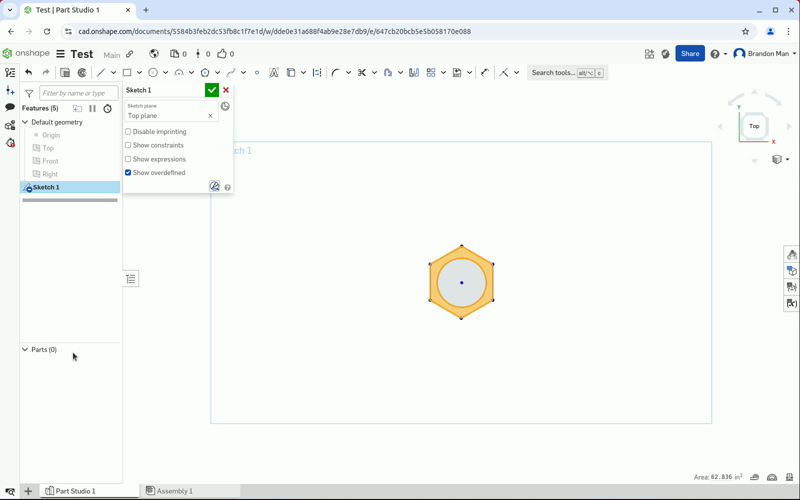
key(shift+e)
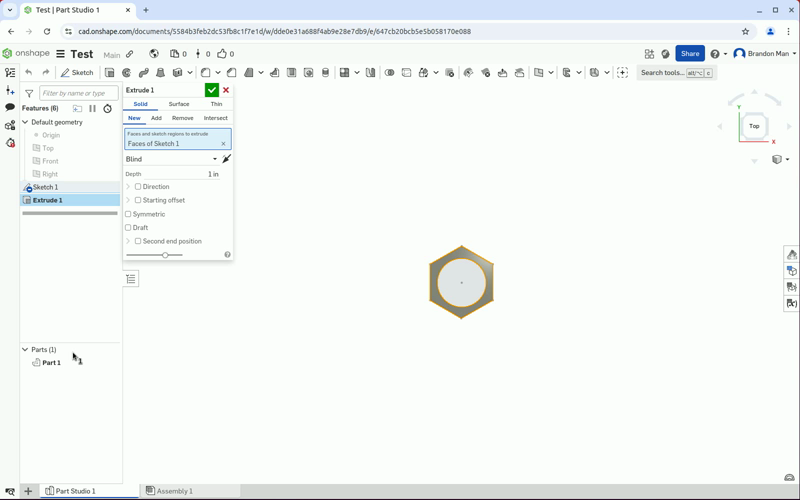
mouse_move(143, 106)
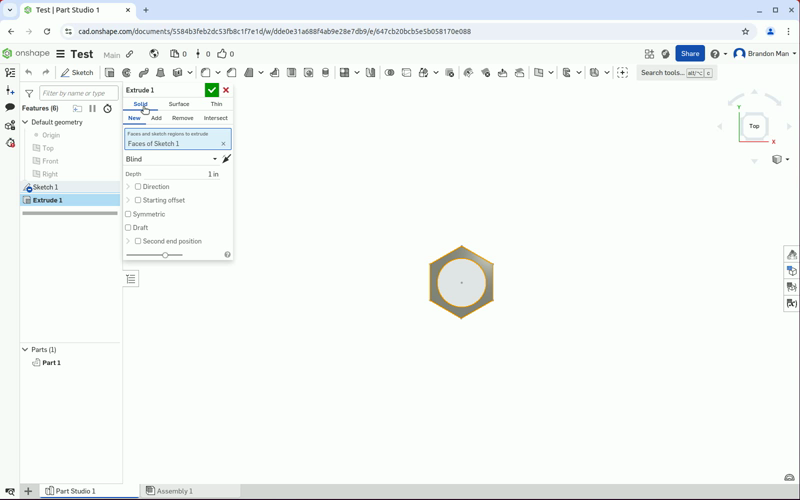
click(143, 106)
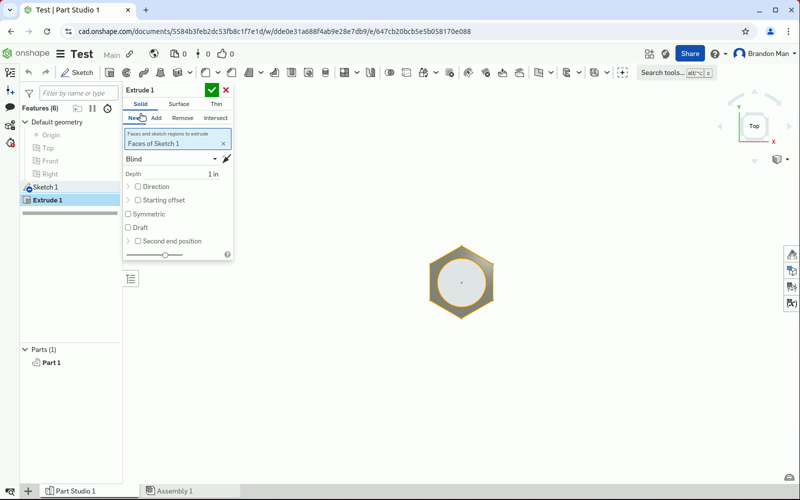
mouse_move(137, 120)
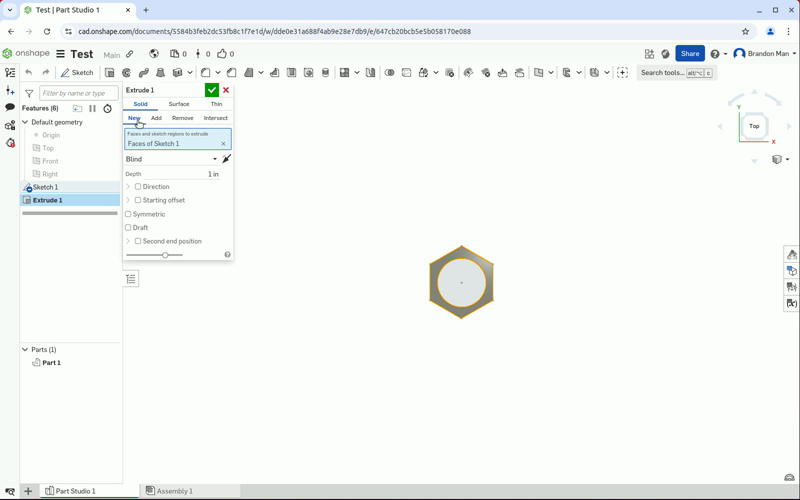
click(137, 120)
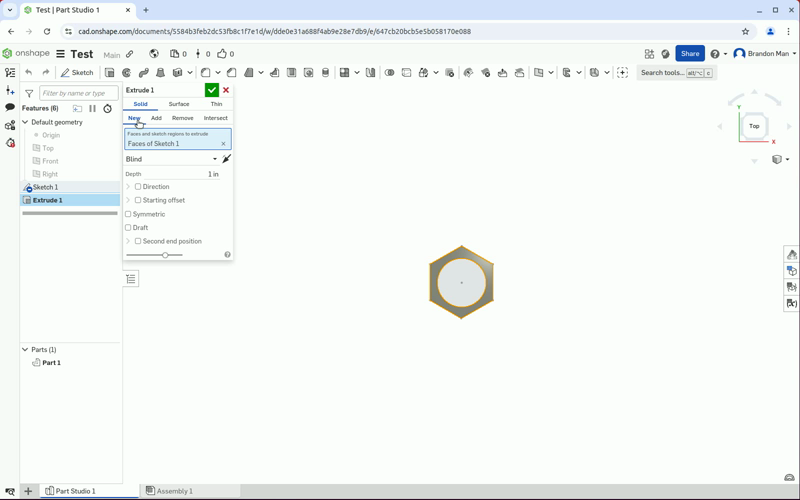
key(tab, 4)
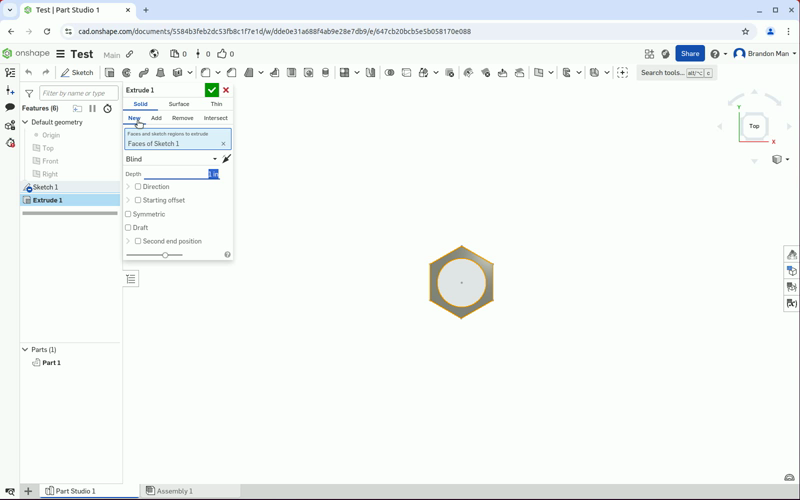
text(7.221)
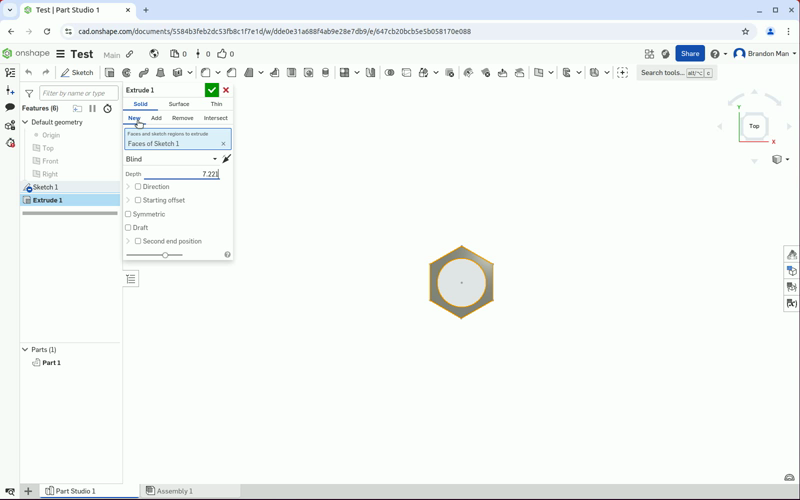
key(enter)
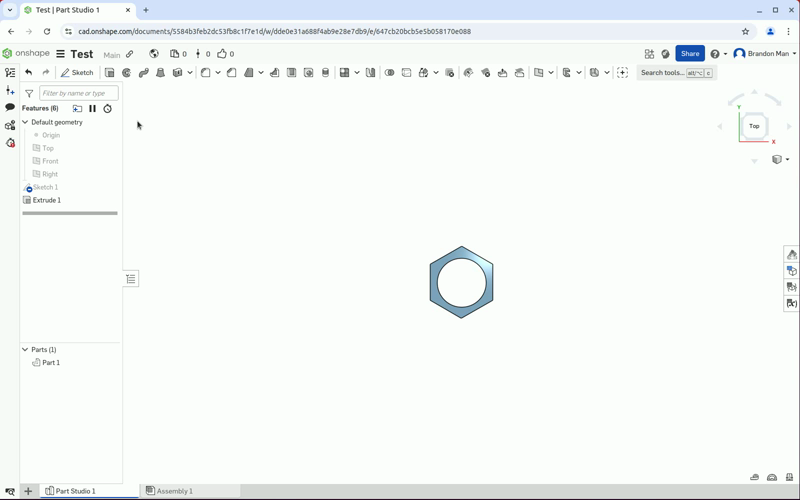
key(shift+h)
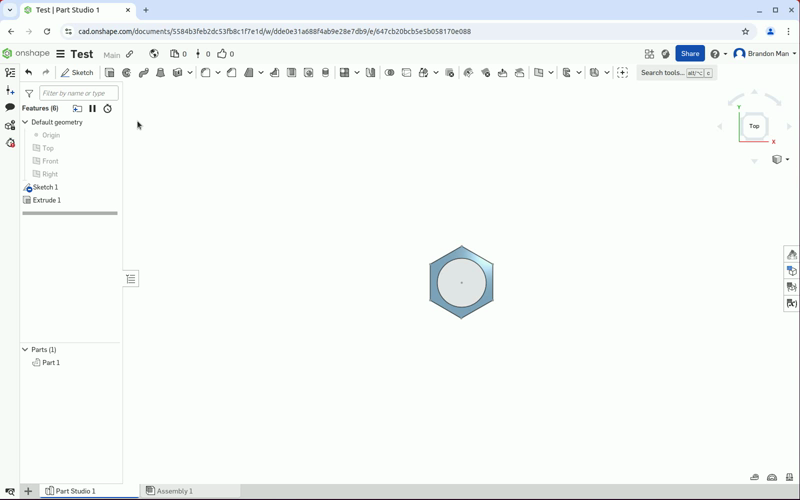
key(shift+h)
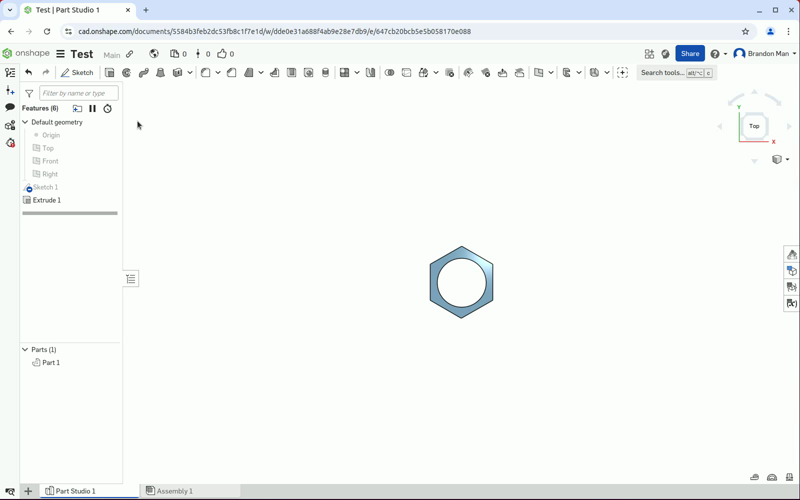
mouse_move(73, 189)
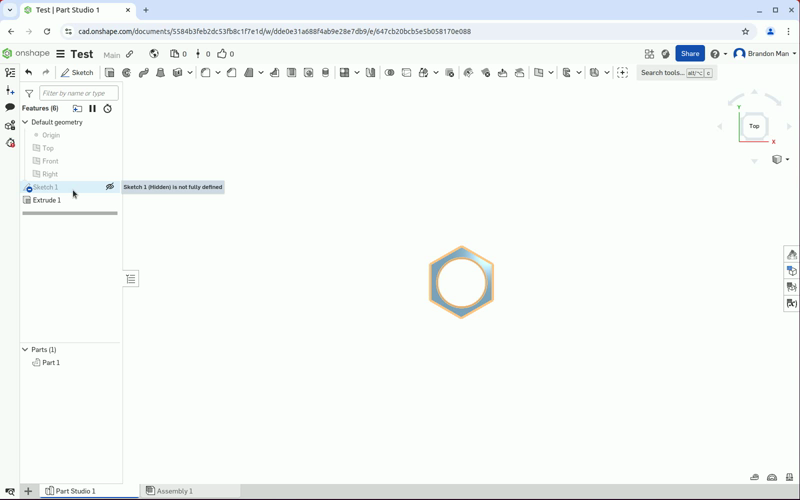
click(73, 189)
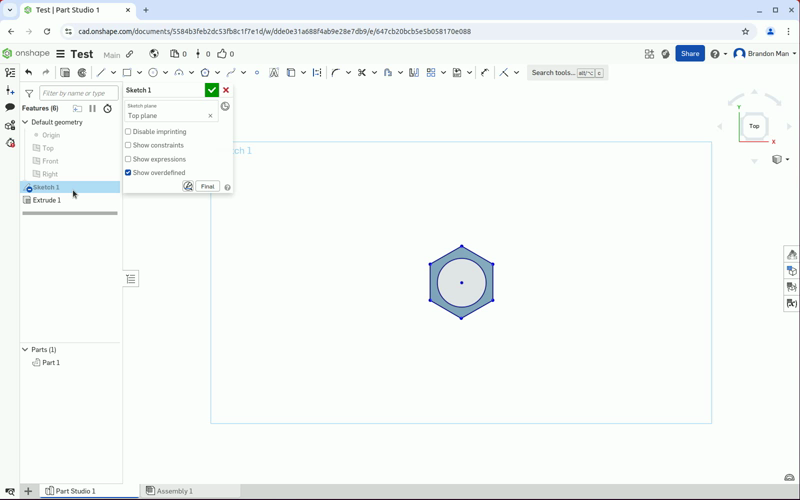
mouse_move(229, 92)
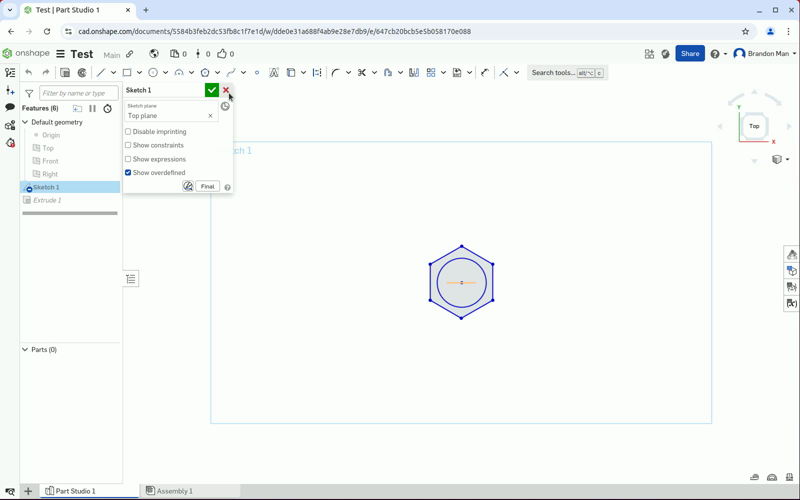
click(229, 92)
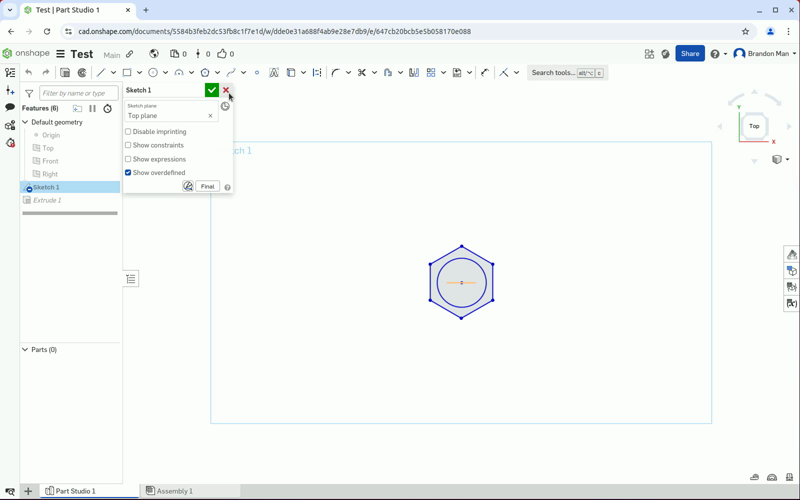
key(shift+s)
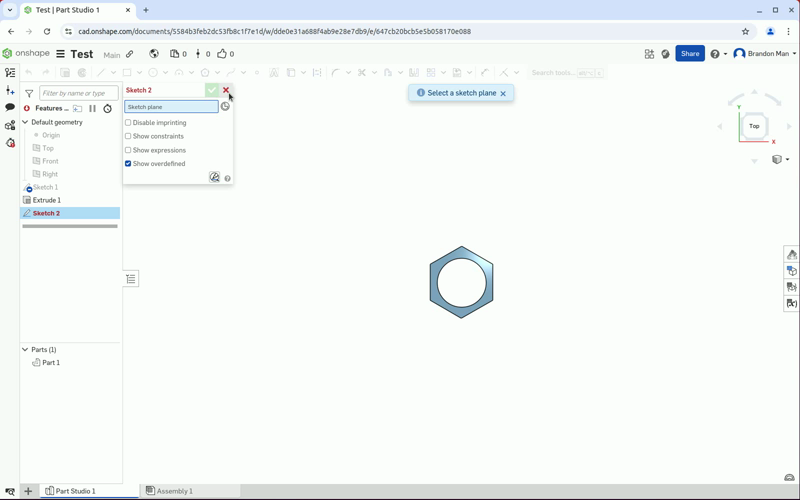
mouse_move(73, 150)
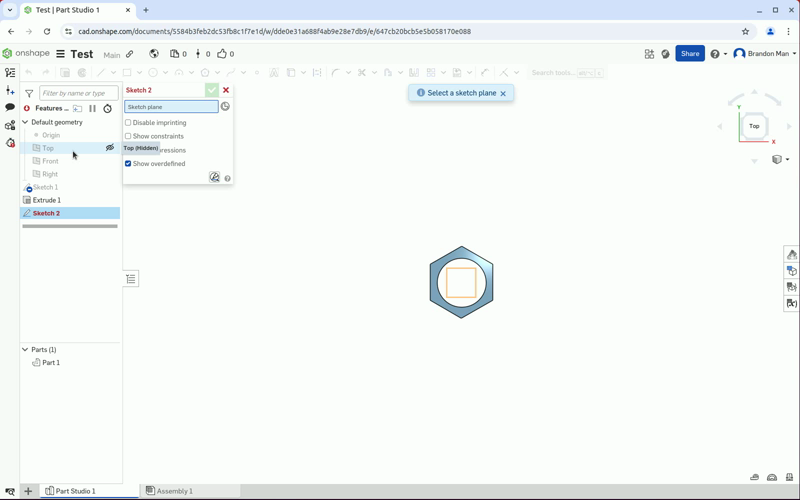
click(73, 150)
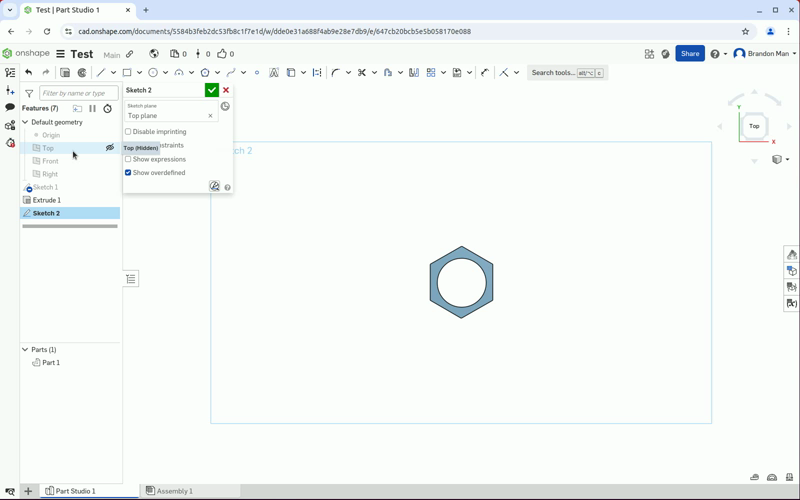
mouse_move(73, 352)
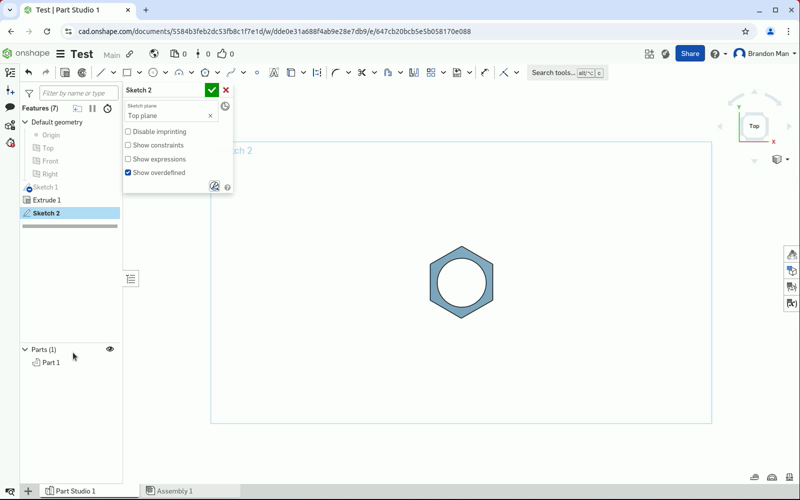
key(y)
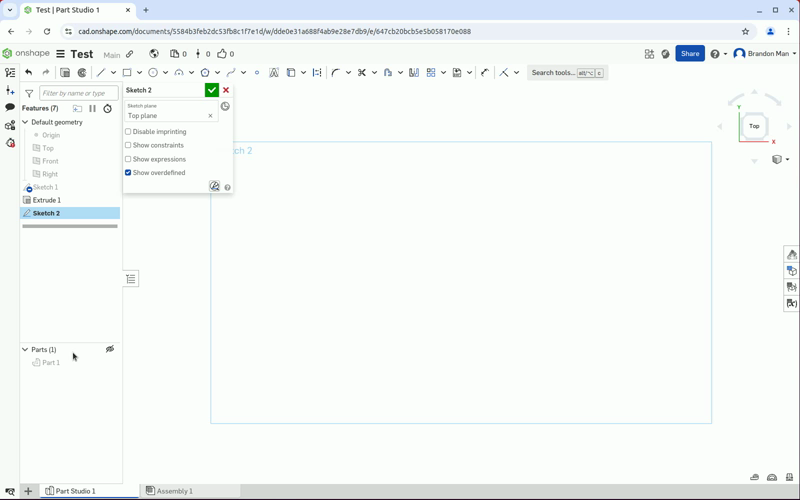
key(c)
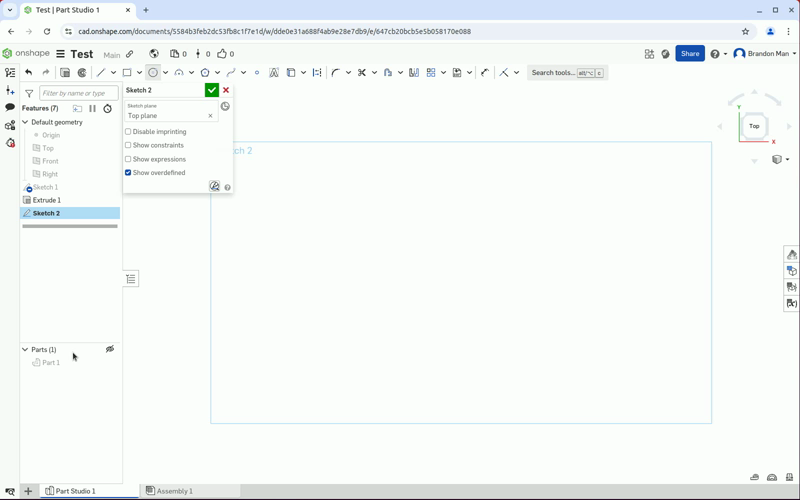
key_down(shift)
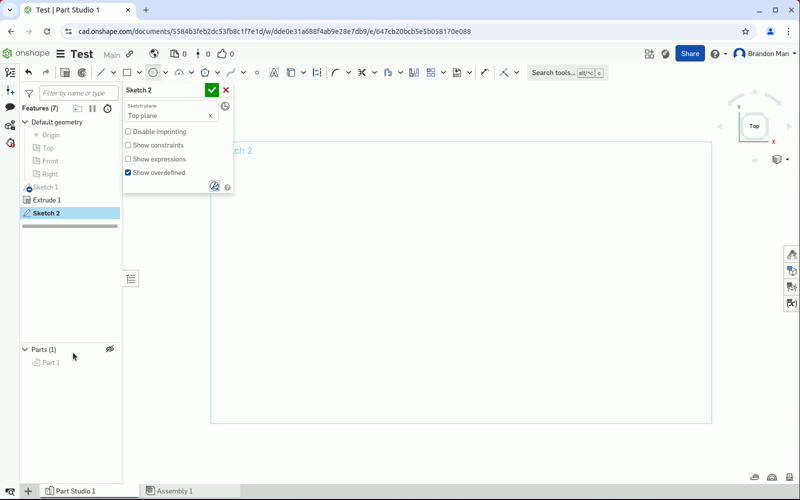
mouse_move(461, 282)
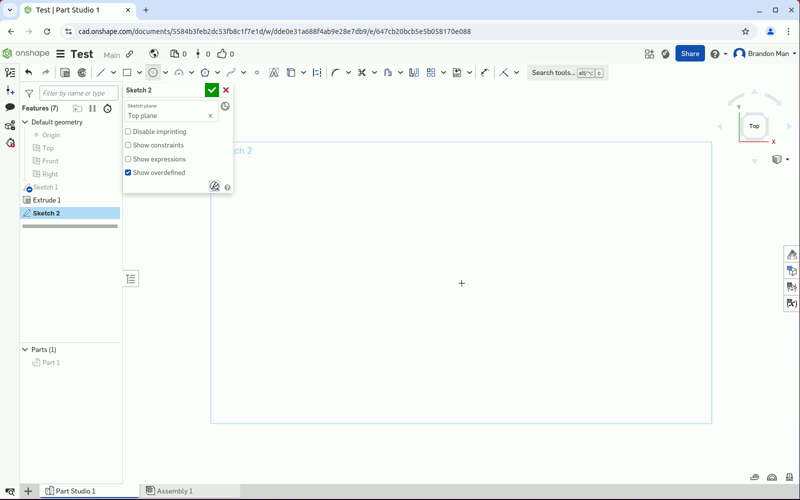
click(461, 282)
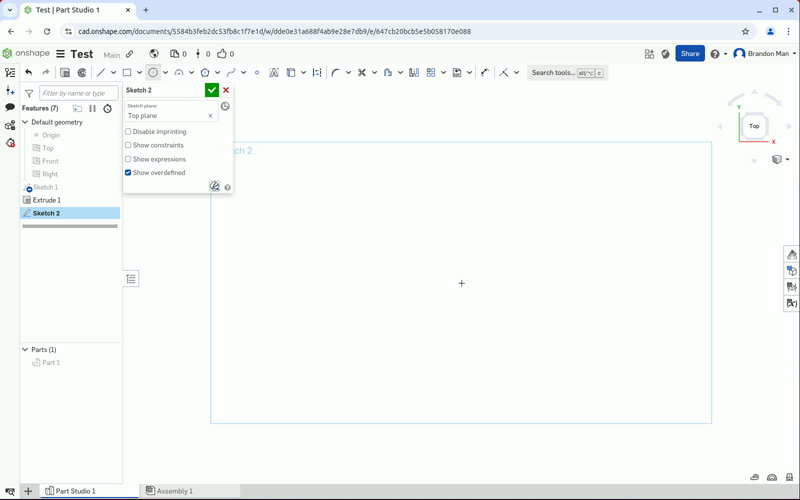
key_up(shift)
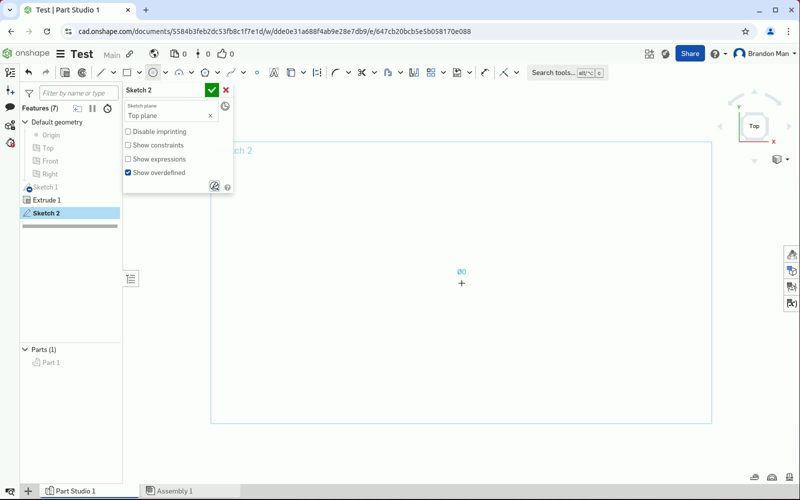
mouse_move(486, 282)
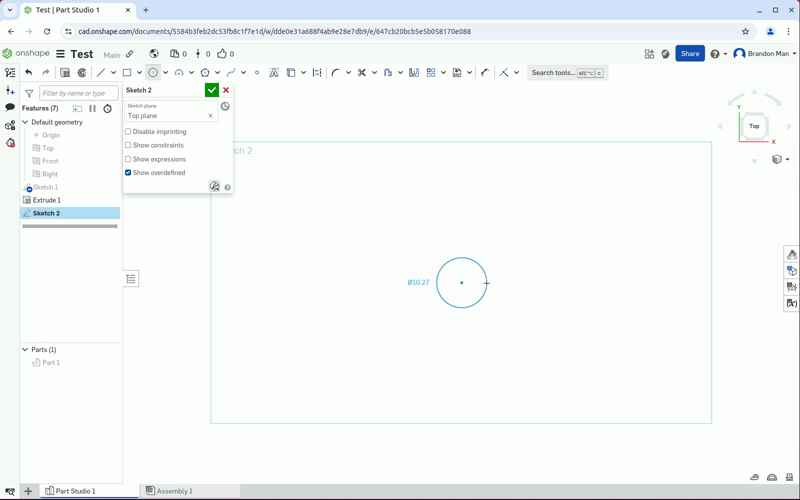
click(486, 282)
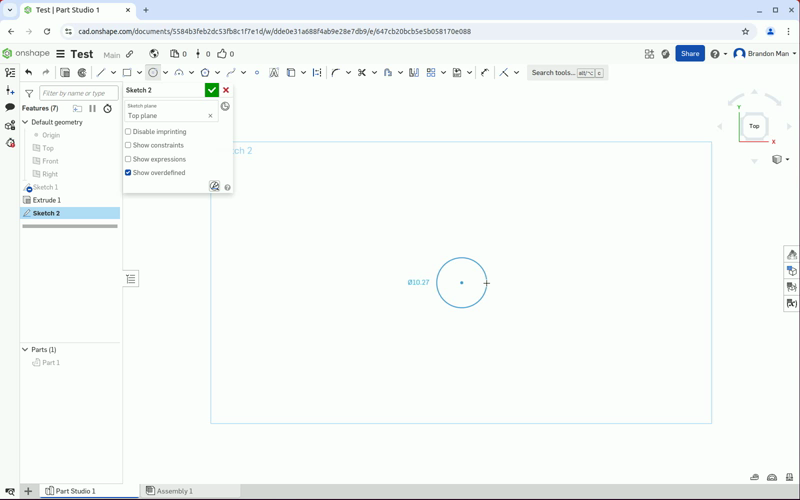
key(esc)
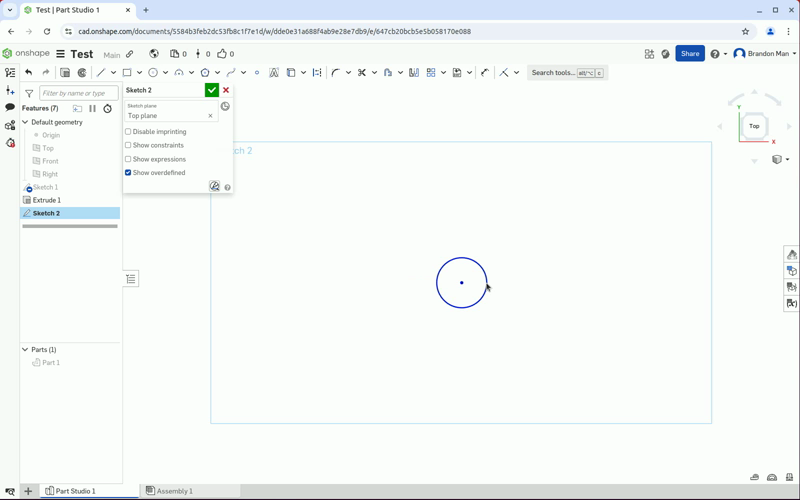
key(c)
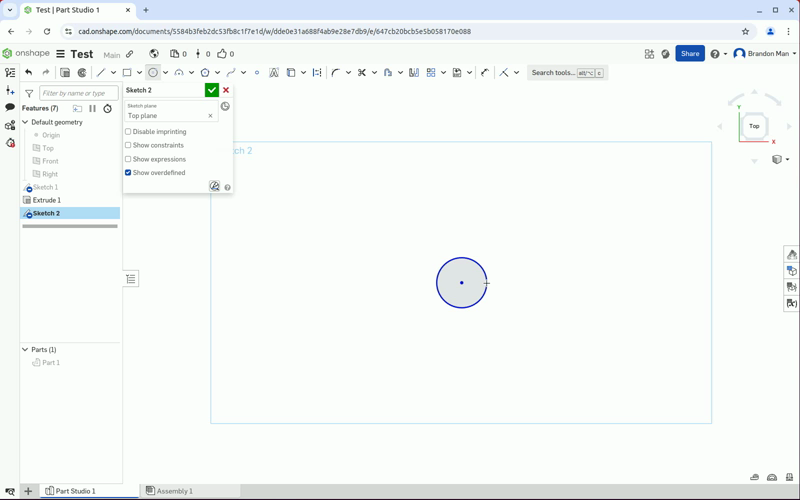
key_down(shift)
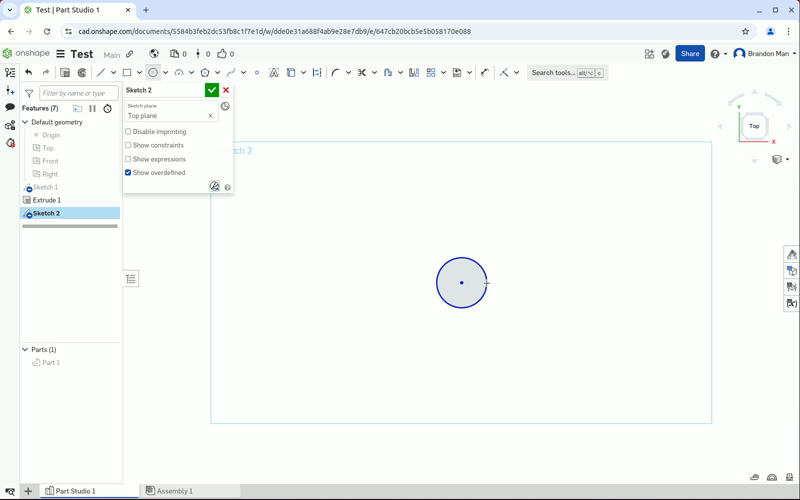
mouse_move(461, 282)
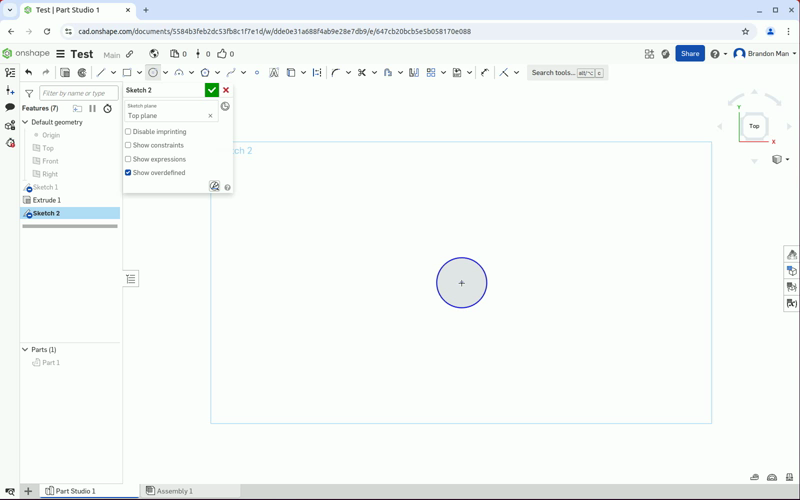
click(461, 282)
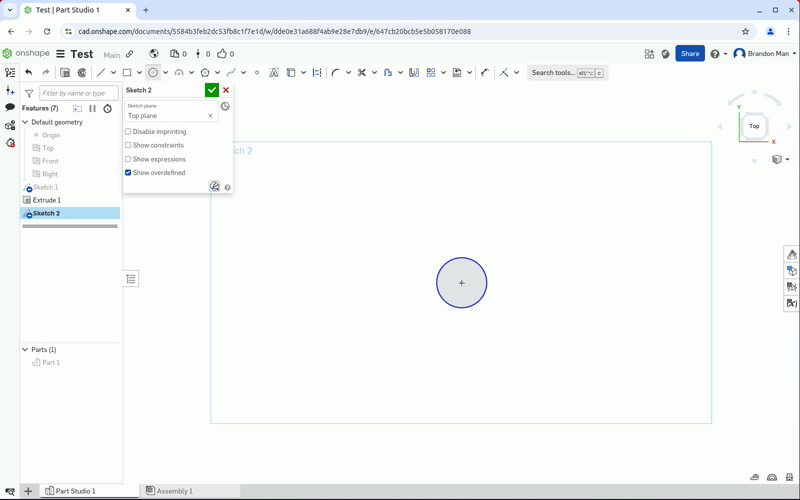
key_up(shift)
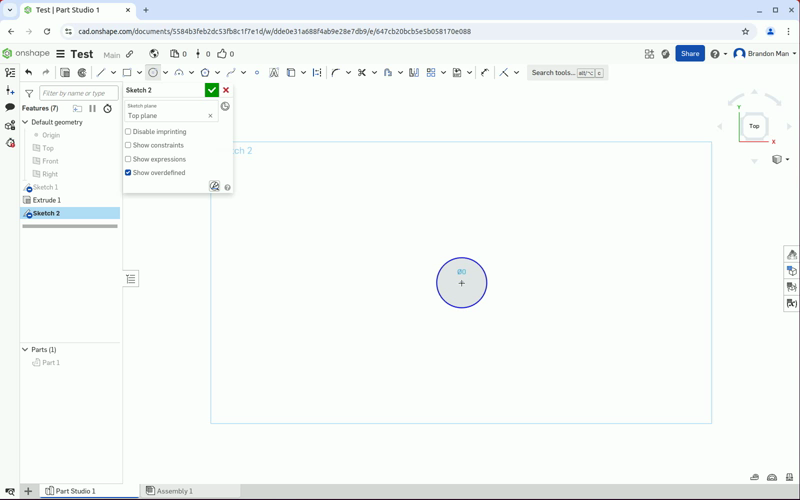
mouse_move(467, 282)
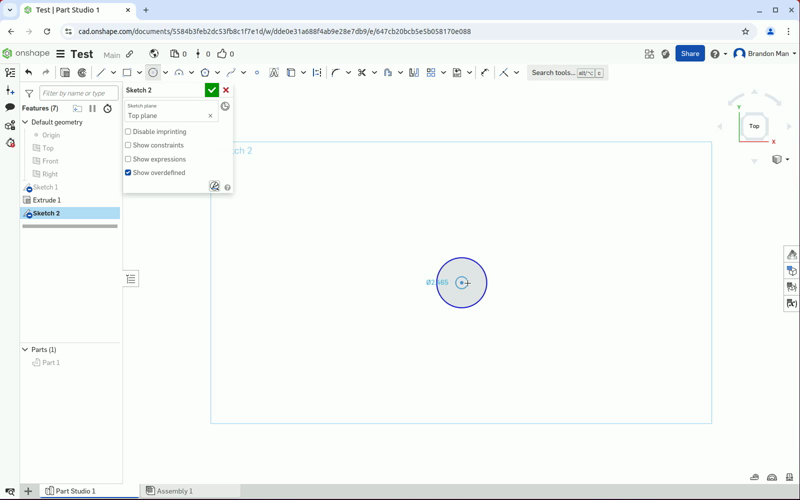
click(467, 282)
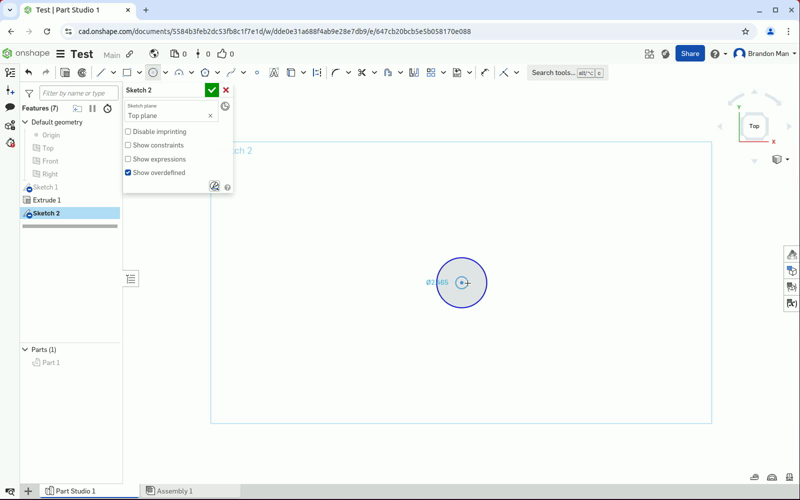
key(esc)
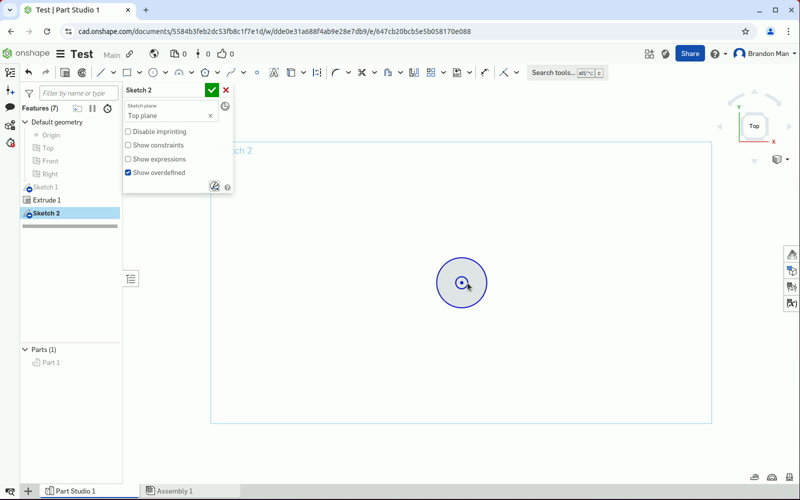
mouse_move(448, 285)
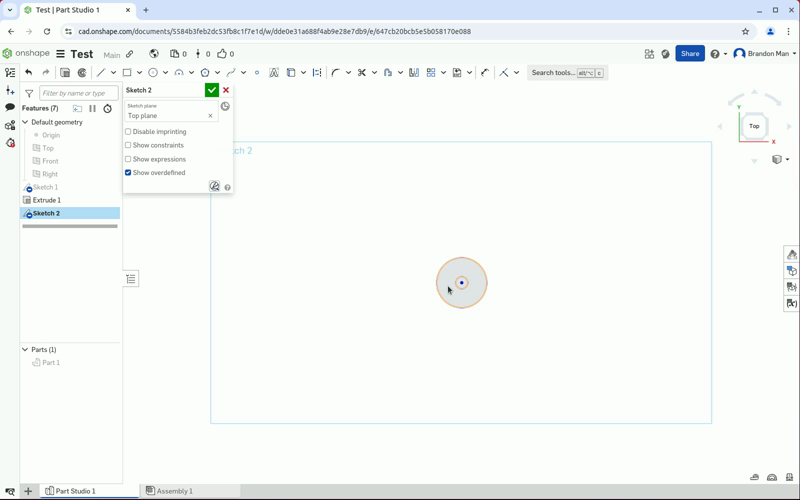
scroll(6)
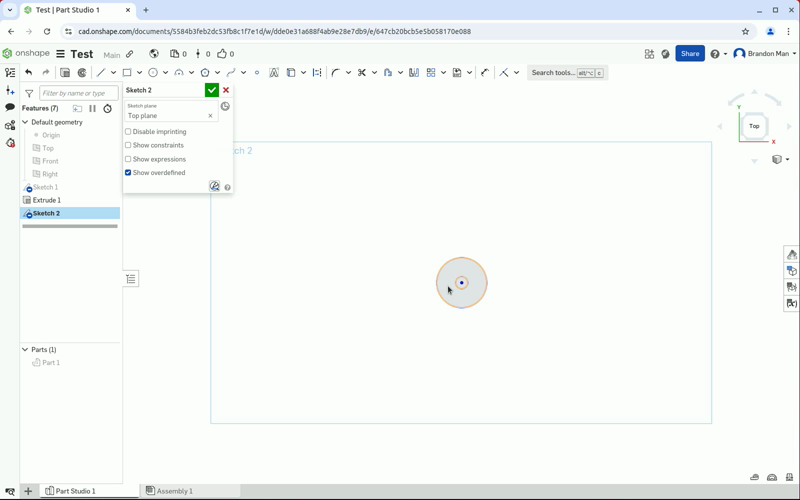
scroll(6)
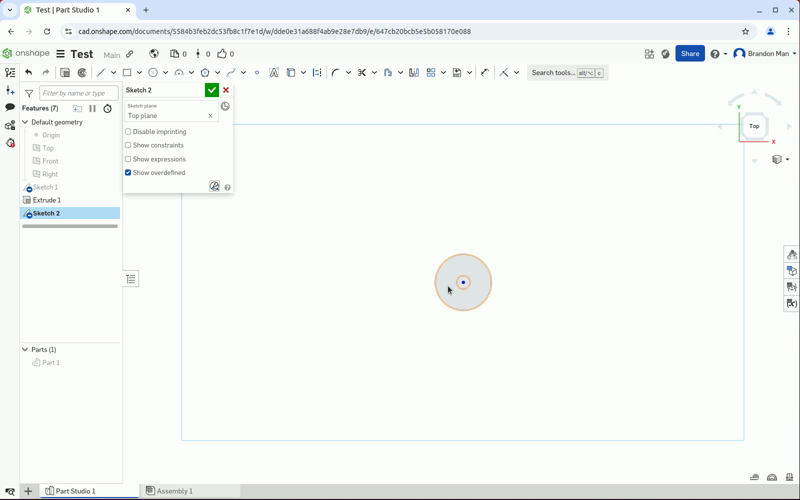
scroll(6)
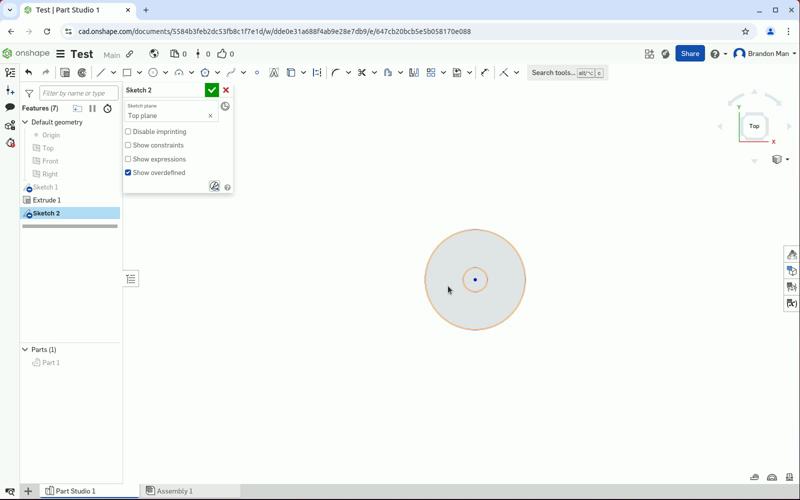
scroll(6)
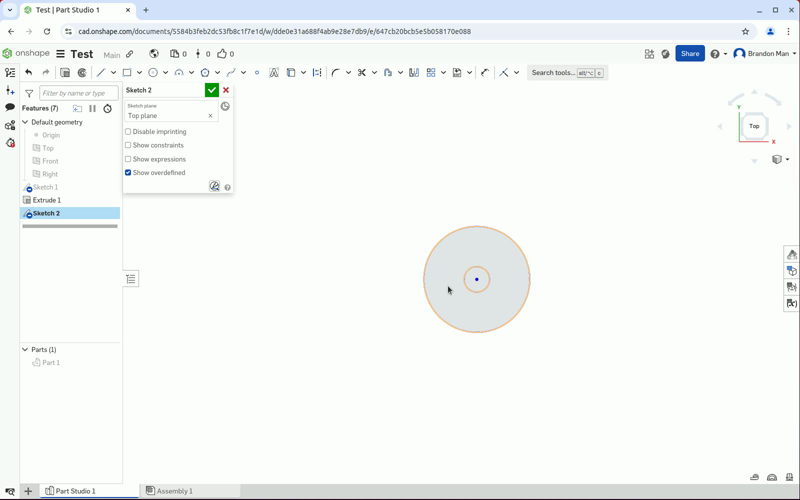
scroll(6)
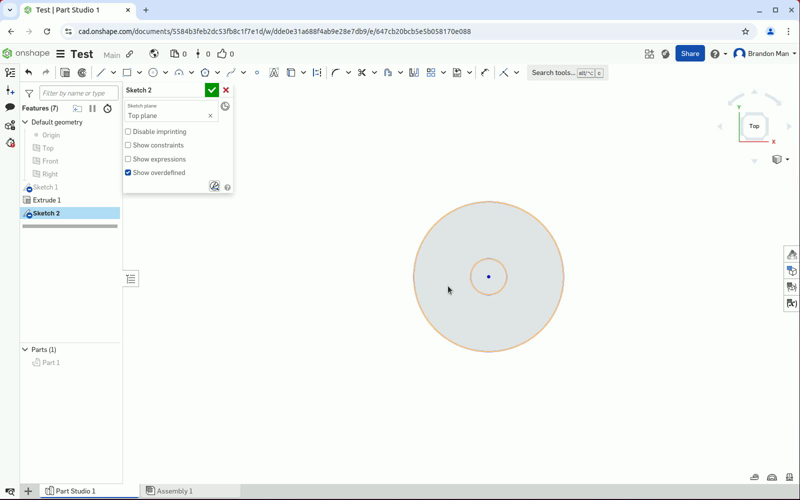
scroll(6)
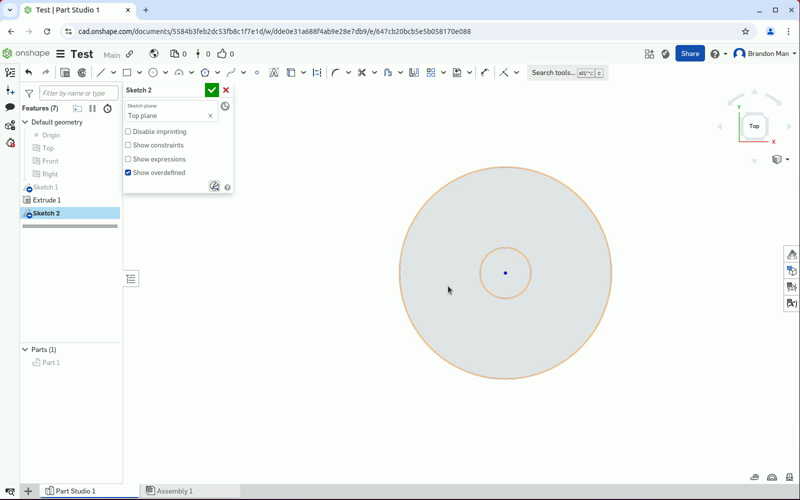
scroll(6)
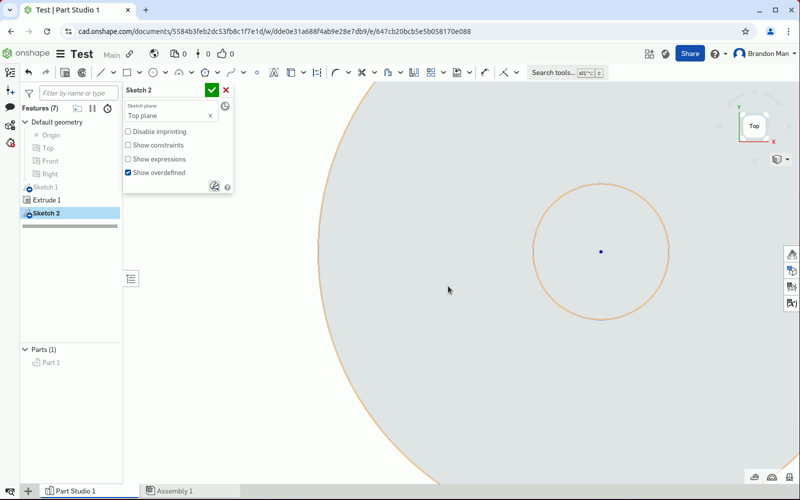
click(448, 285)
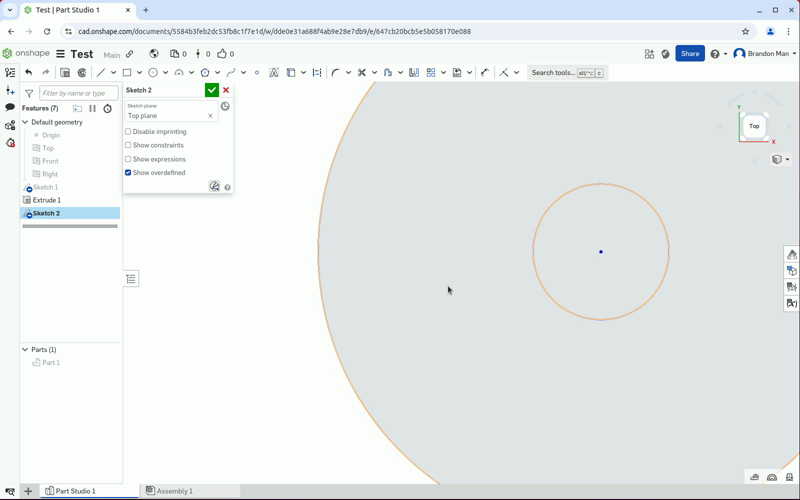
scroll(-6)
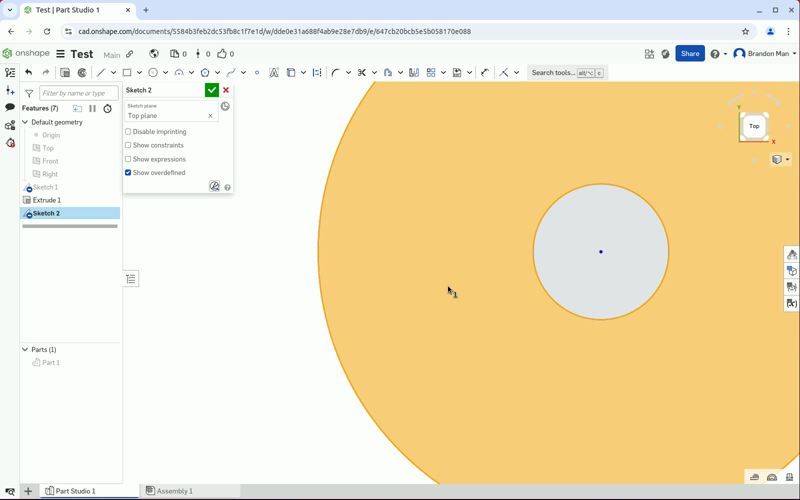
scroll(-6)
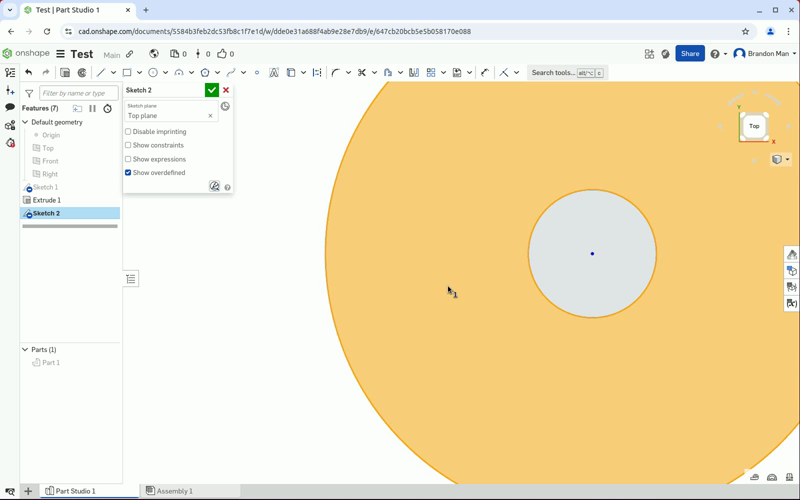
scroll(-6)
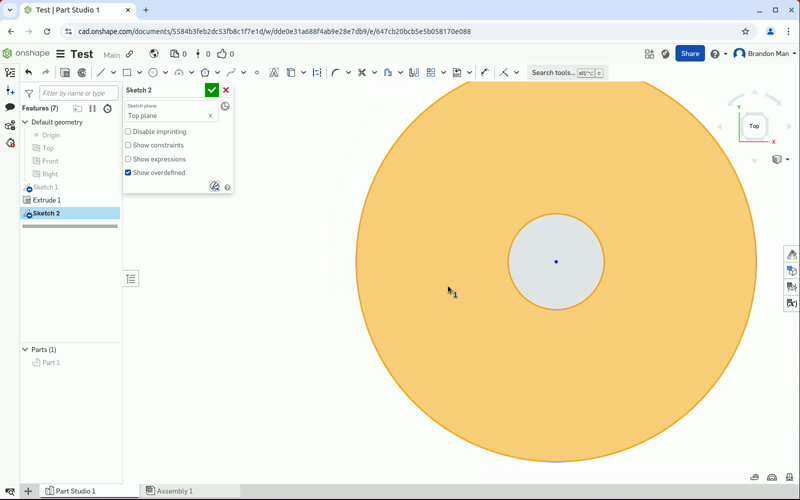
scroll(-6)
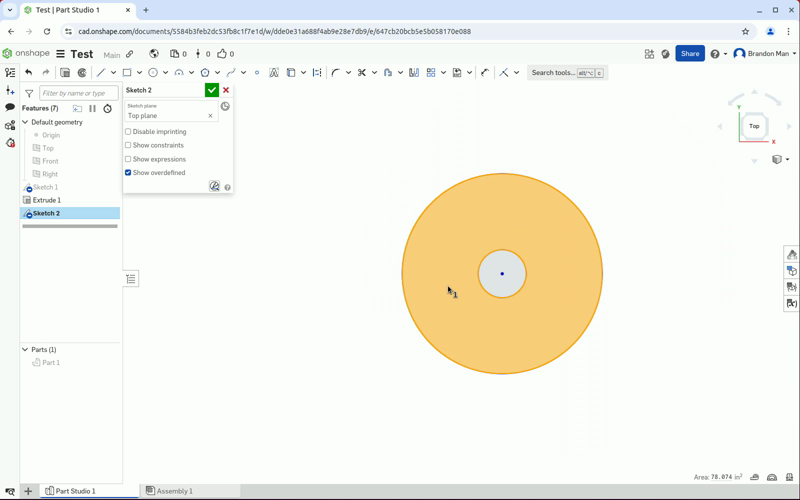
scroll(-6)
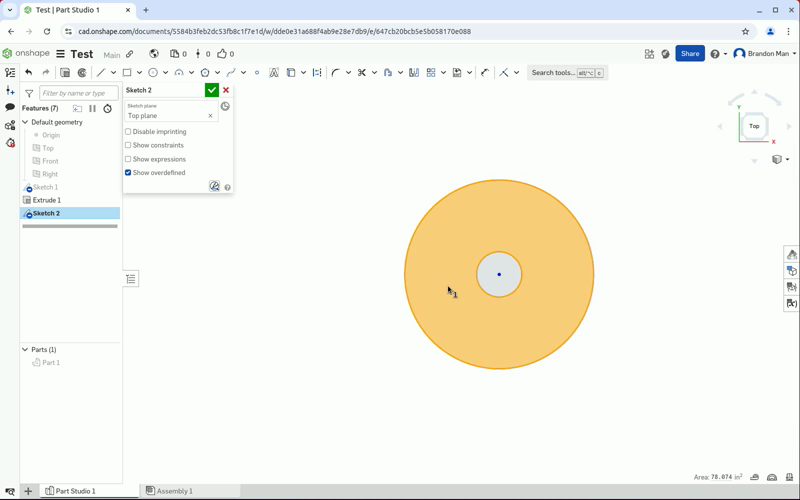
scroll(-6)
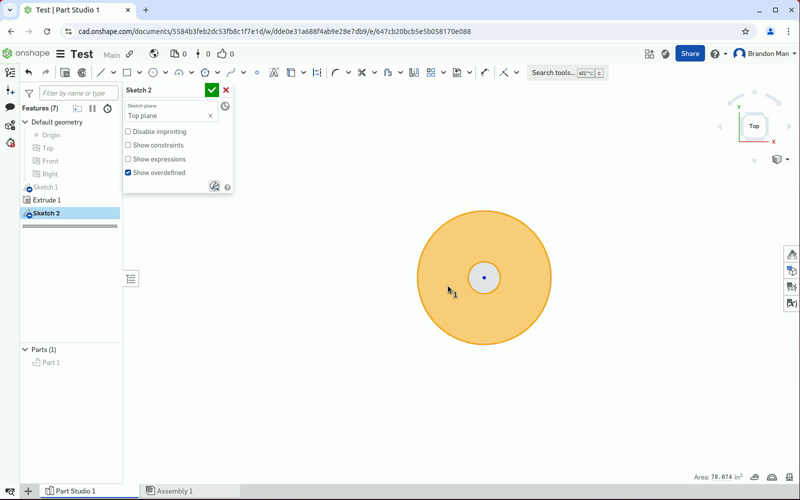
scroll(-6)
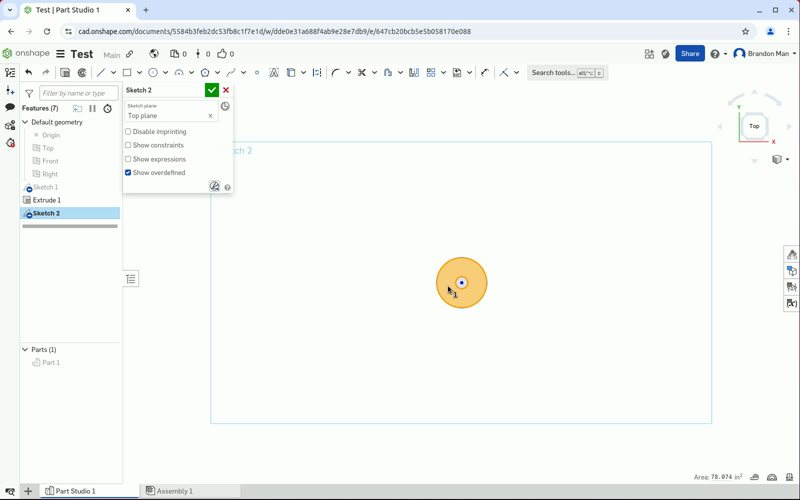
mouse_move(73, 352)
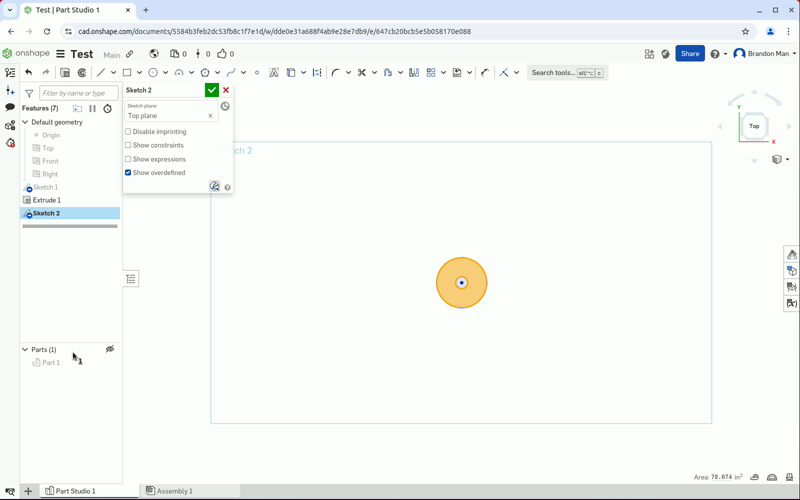
key(shift+y)
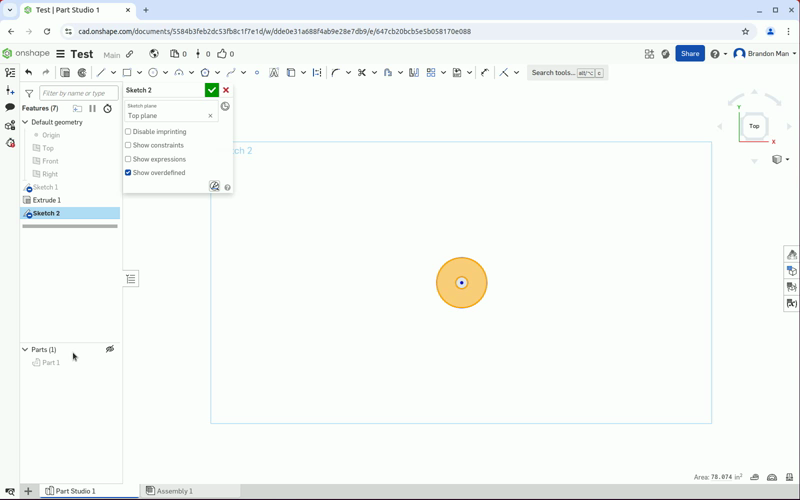
key(shift+e)
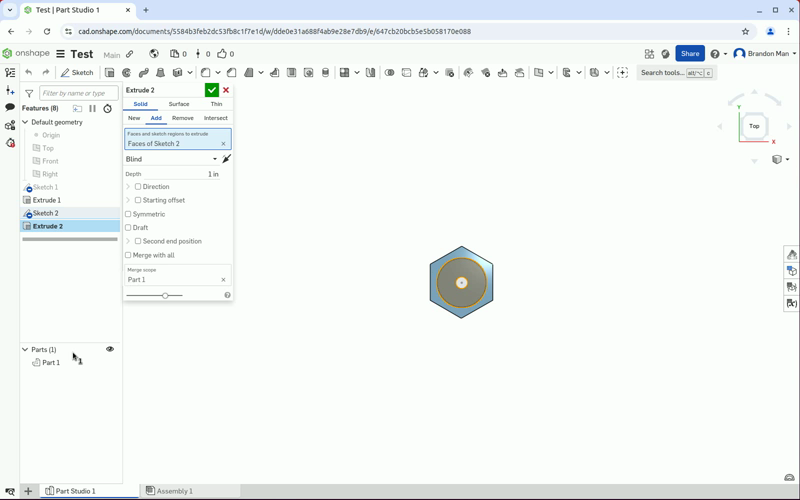
mouse_move(143, 106)
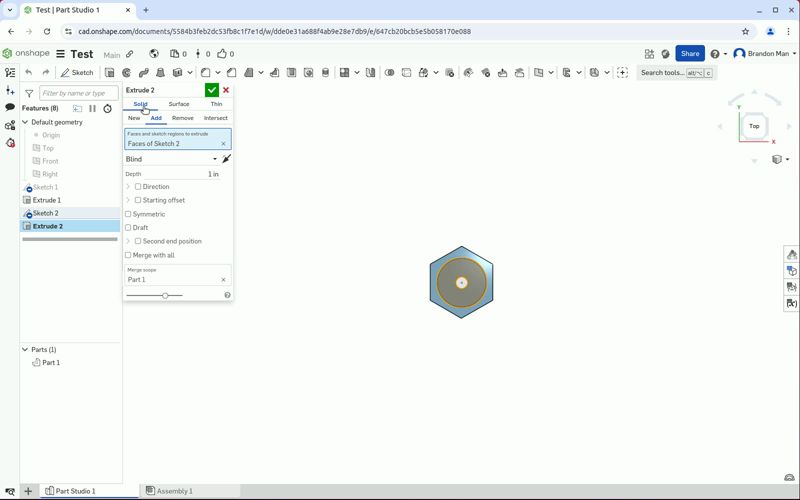
click(143, 106)
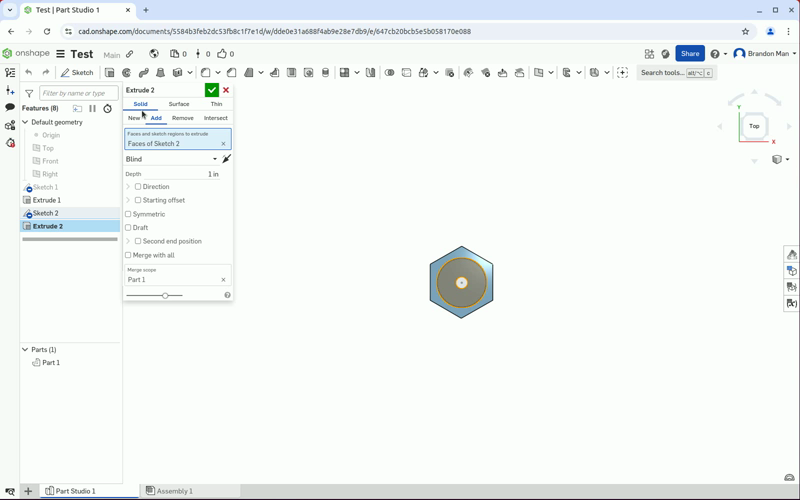
mouse_move(137, 120)
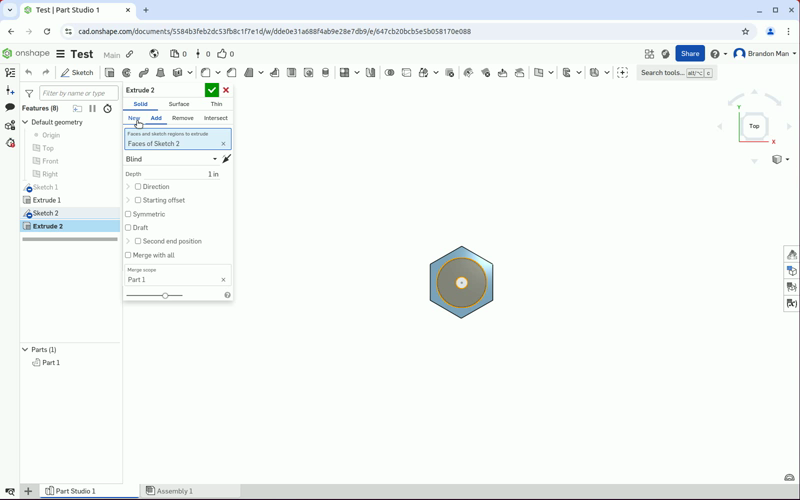
click(137, 120)
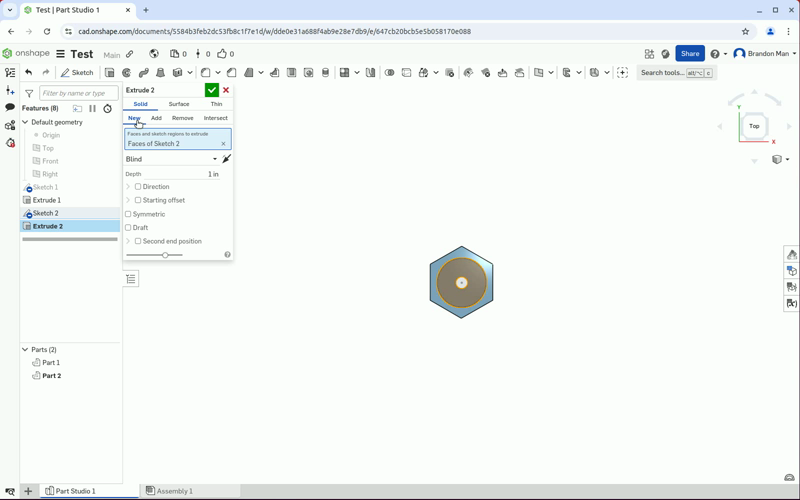
key(tab, 4)
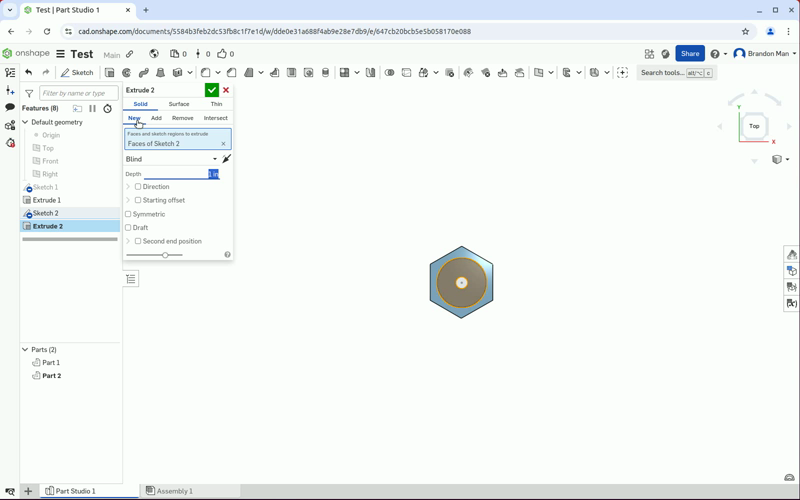
text(23.108)
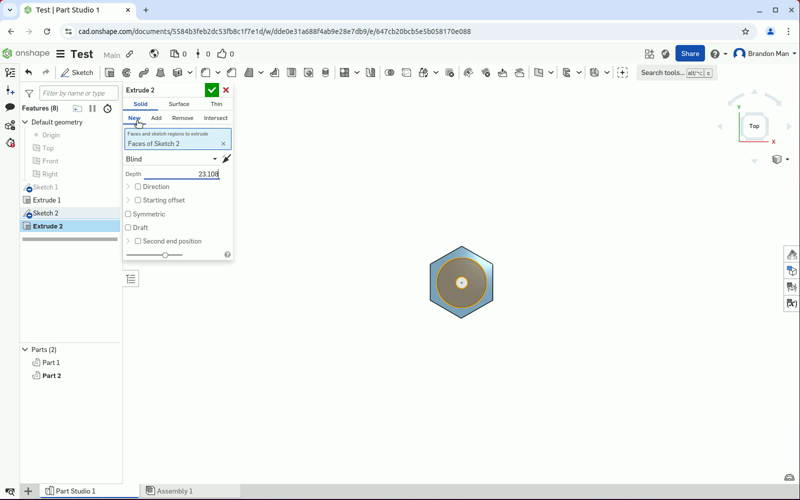
key(enter)
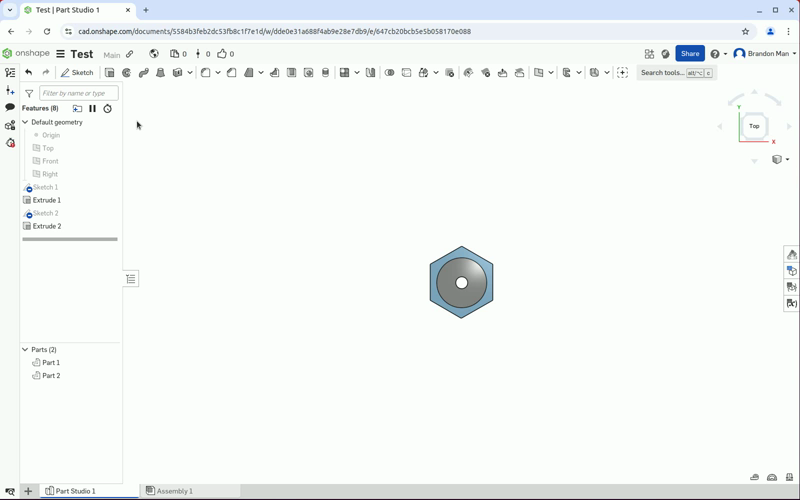
key(shift+h)
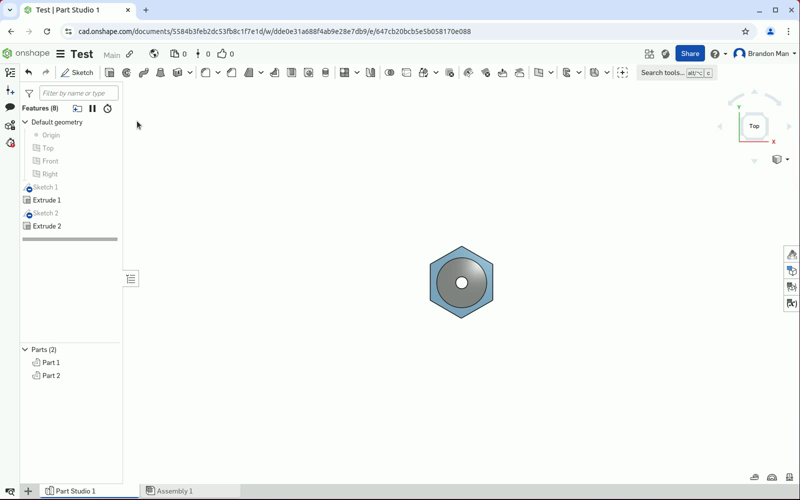
key(shift+h)
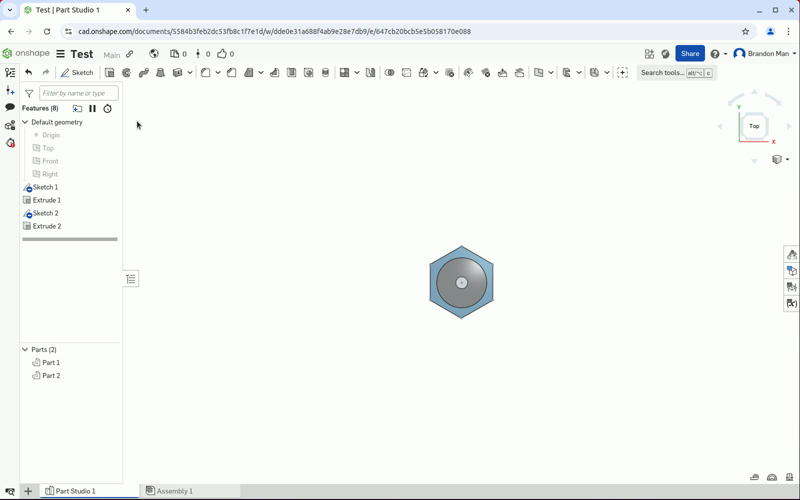
key(shift+7)
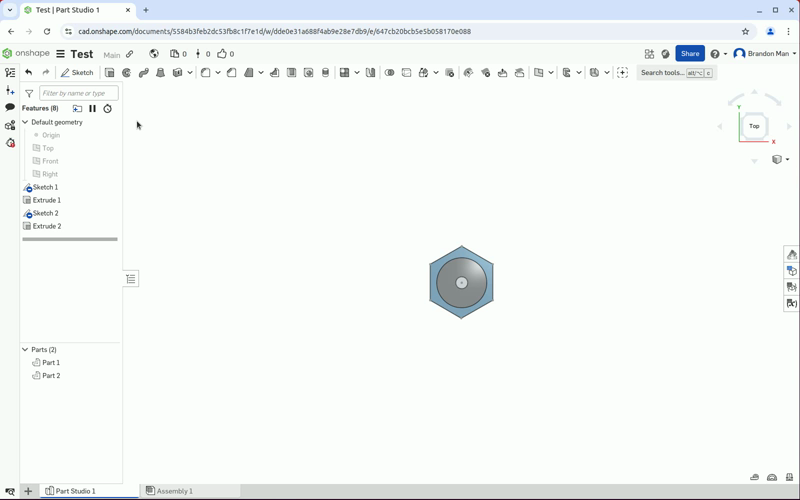
key(up, 3)
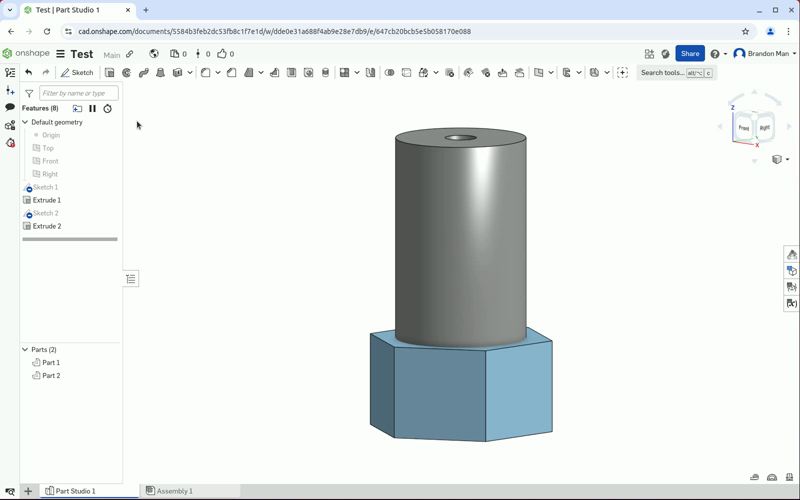
key(left, 3)
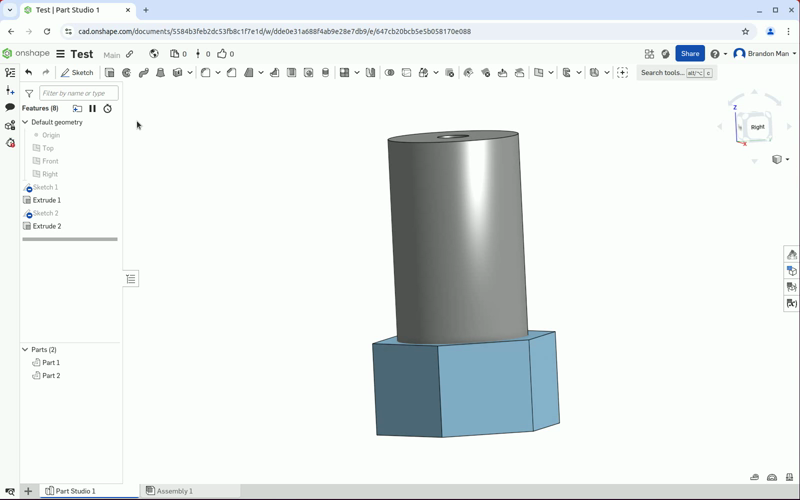
key(right, 3)
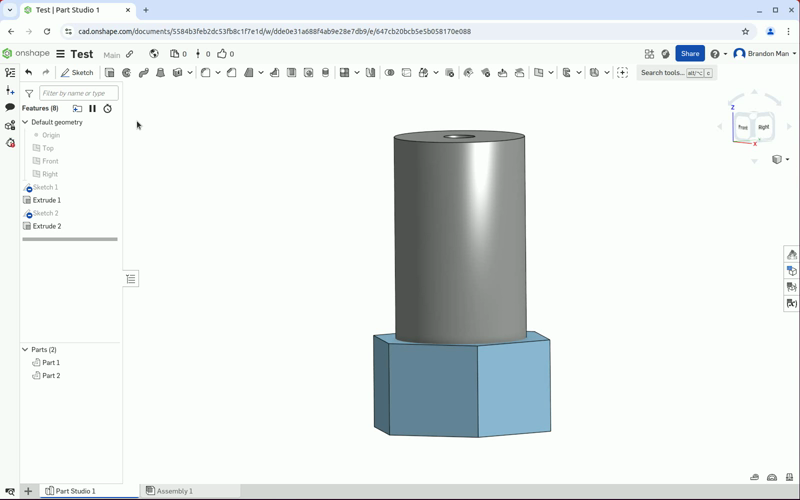
key(down, 3)
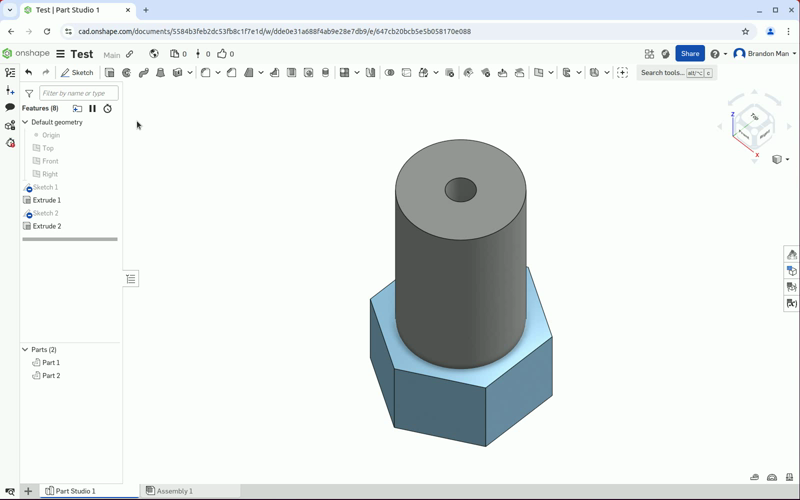
mouse_move(73, 189)
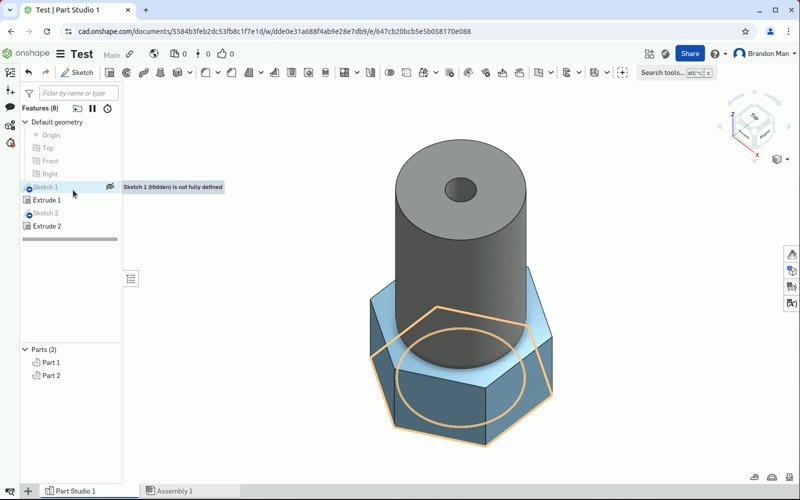
click(73, 189)